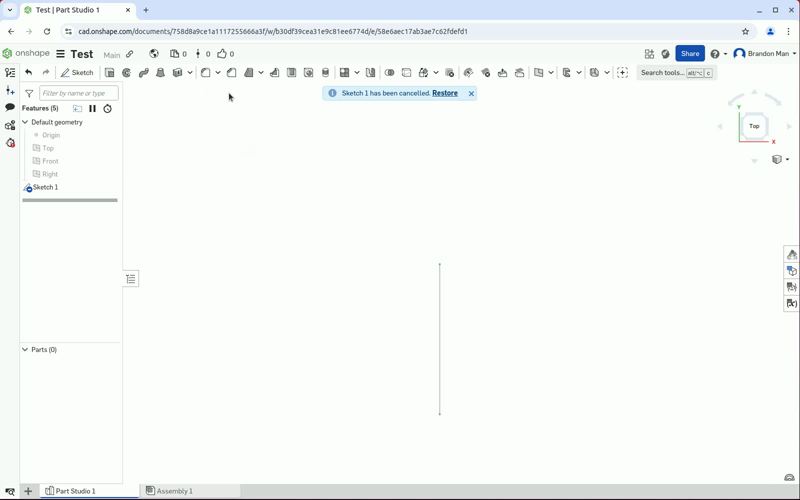
key(shift+h)
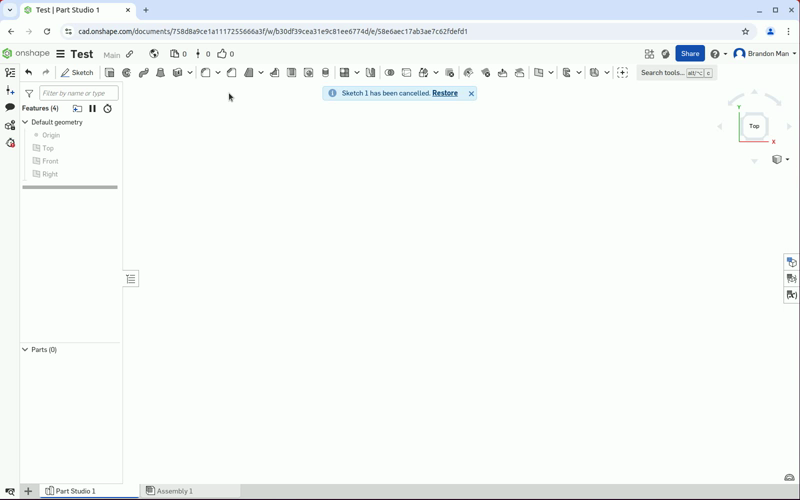
key(shift+s)
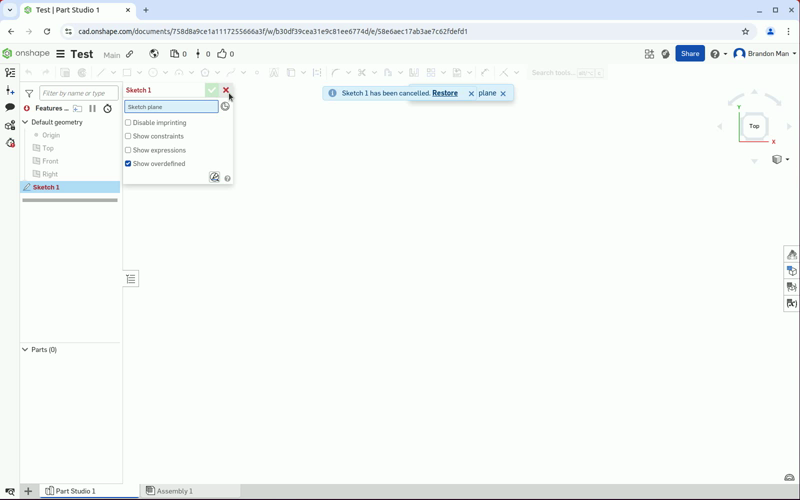
mouse_move(73, 150)
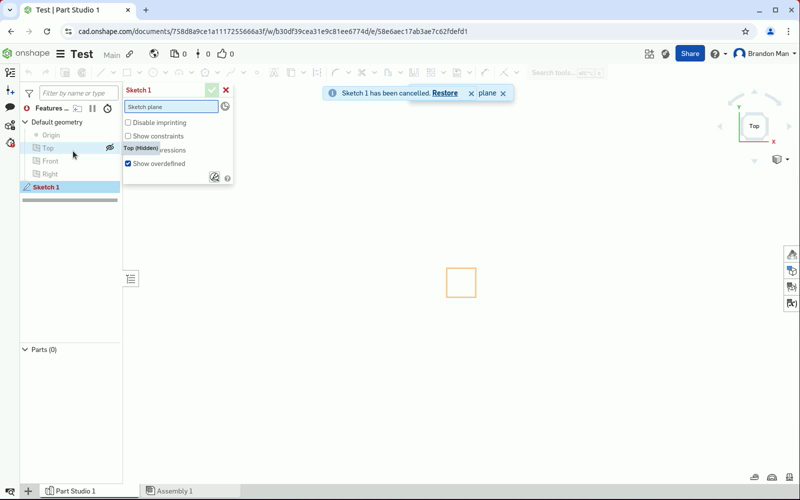
click(73, 150)
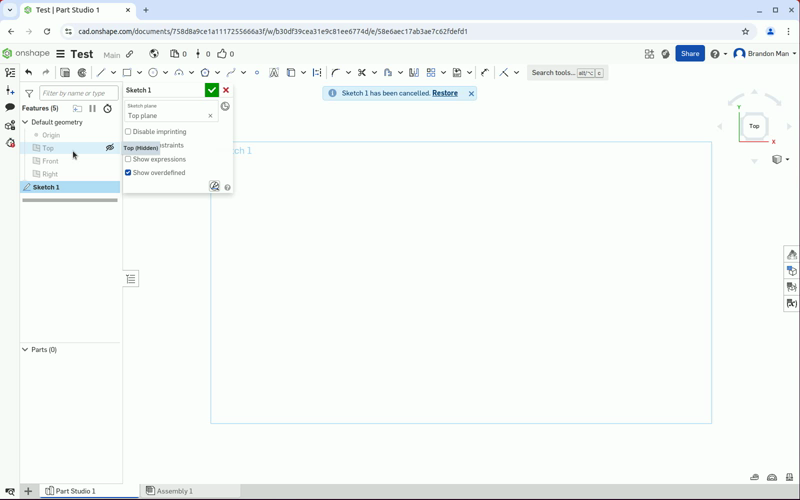
mouse_move(73, 352)
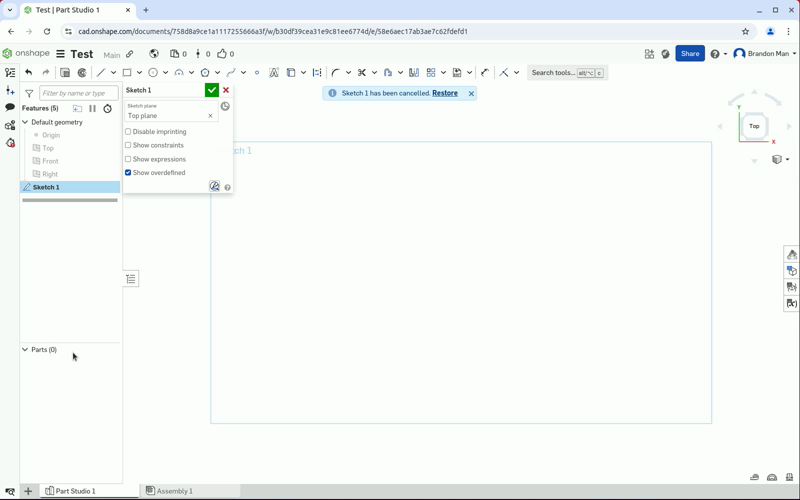
key(y)
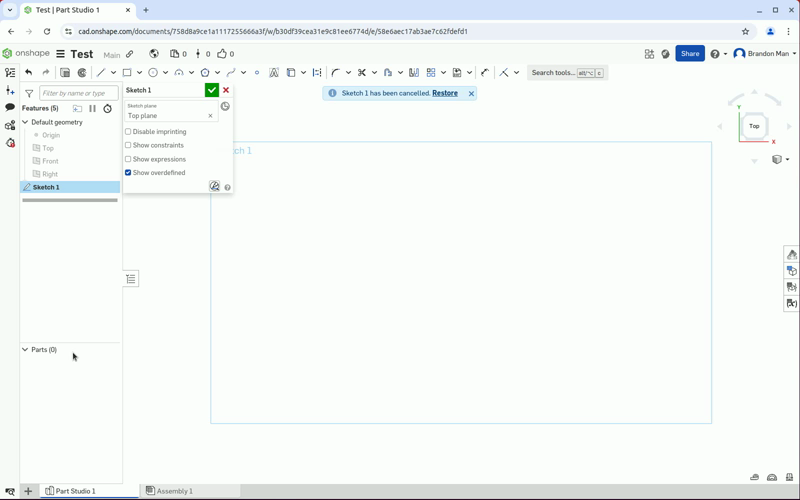
key(c)
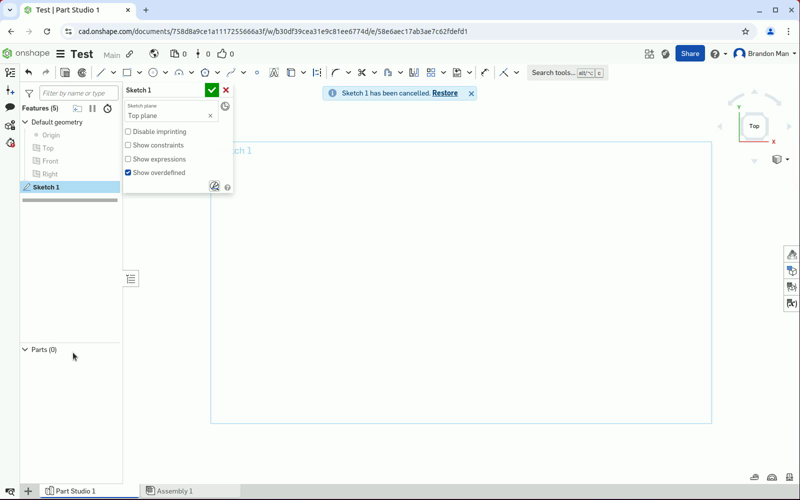
key_down(shift)
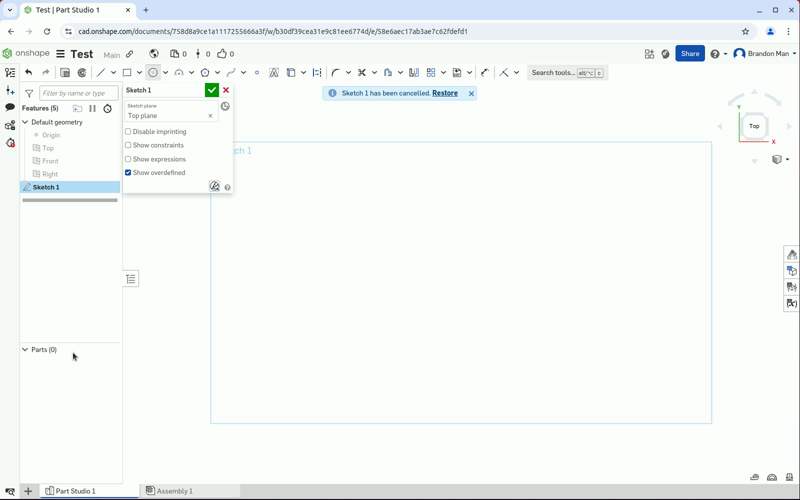
mouse_move(461, 282)
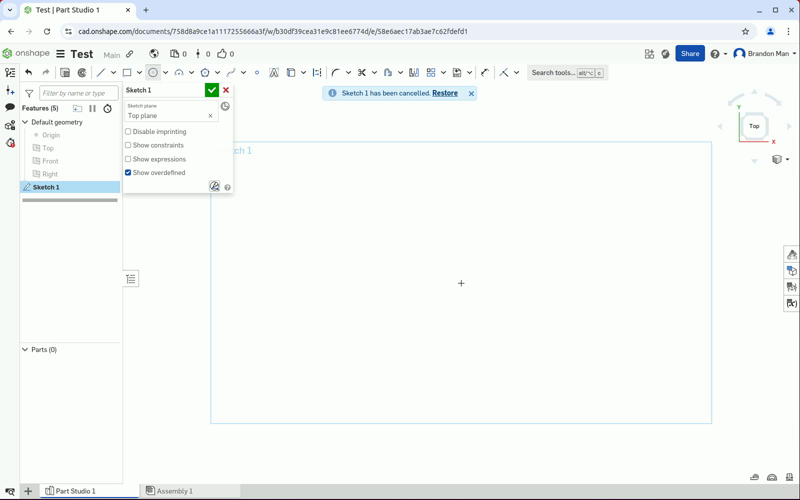
click(461, 282)
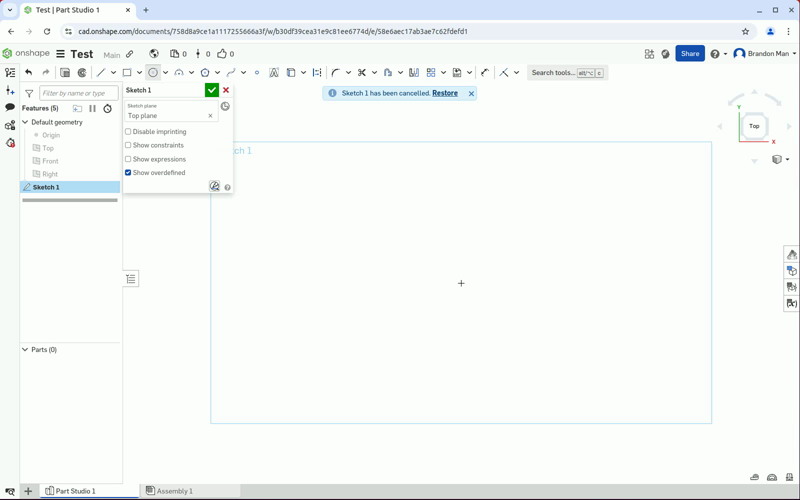
key_up(shift)
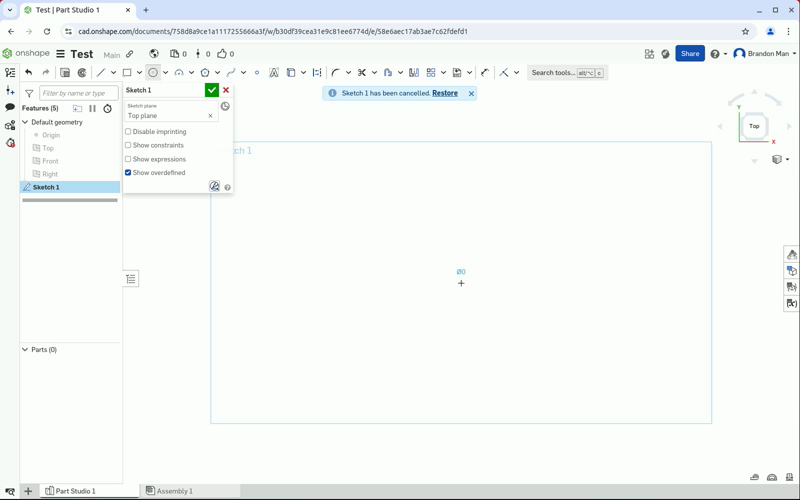
mouse_move(574, 282)
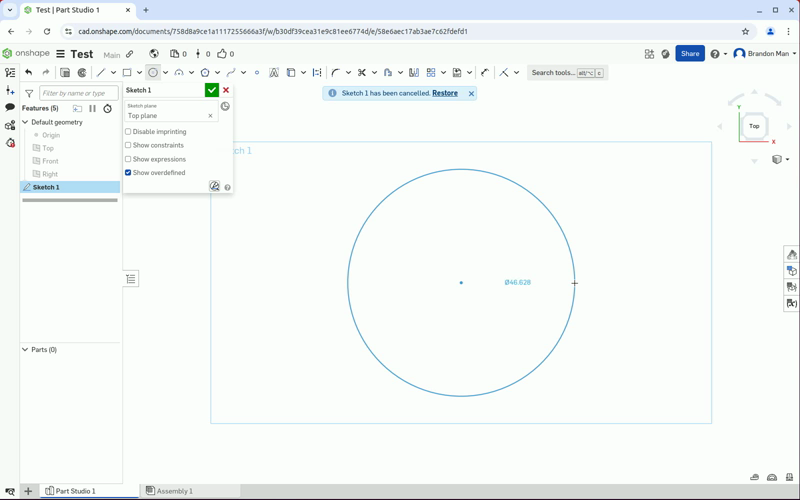
click(574, 282)
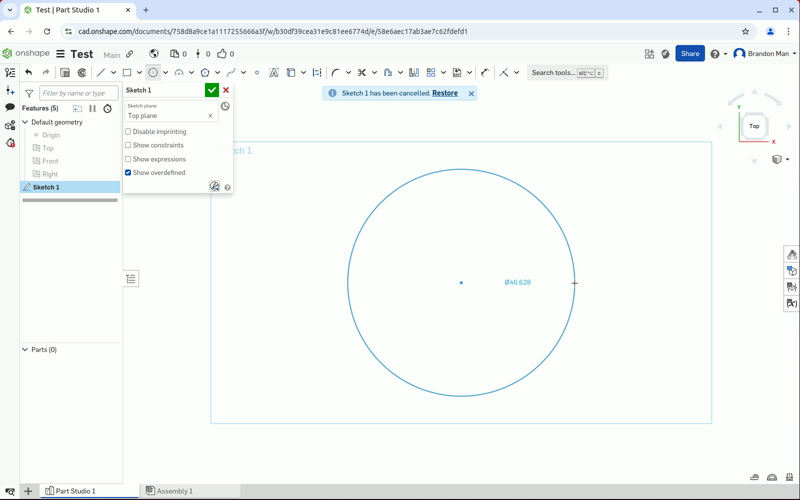
key(esc)
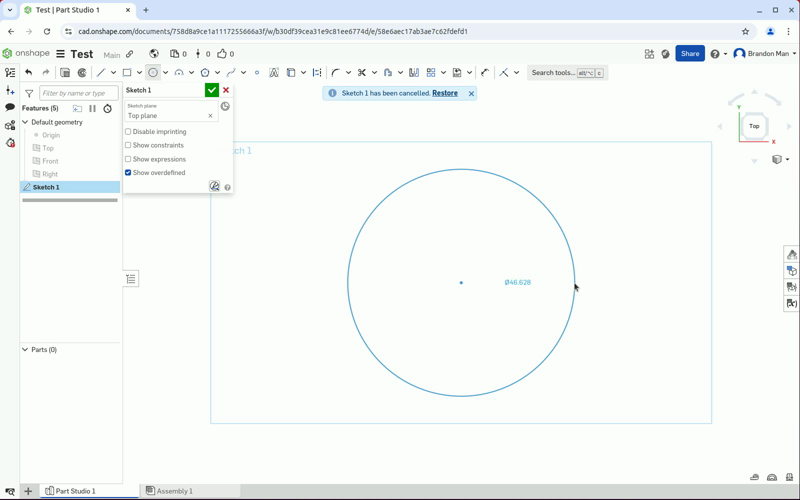
mouse_move(501, 349)
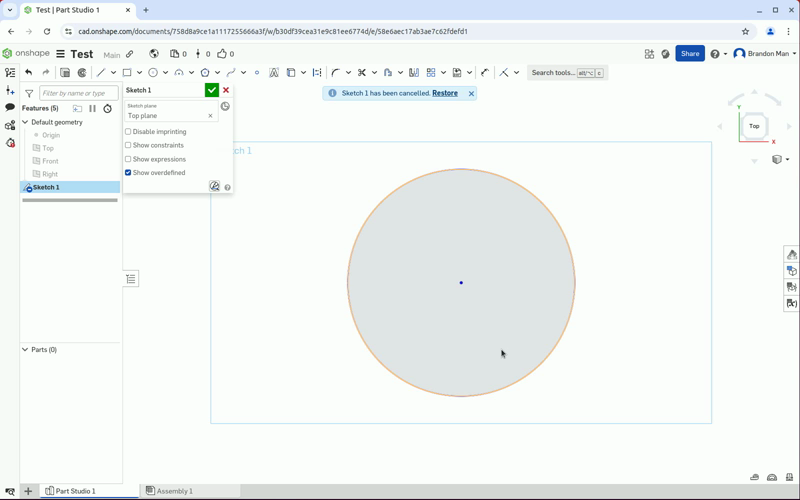
click(501, 349)
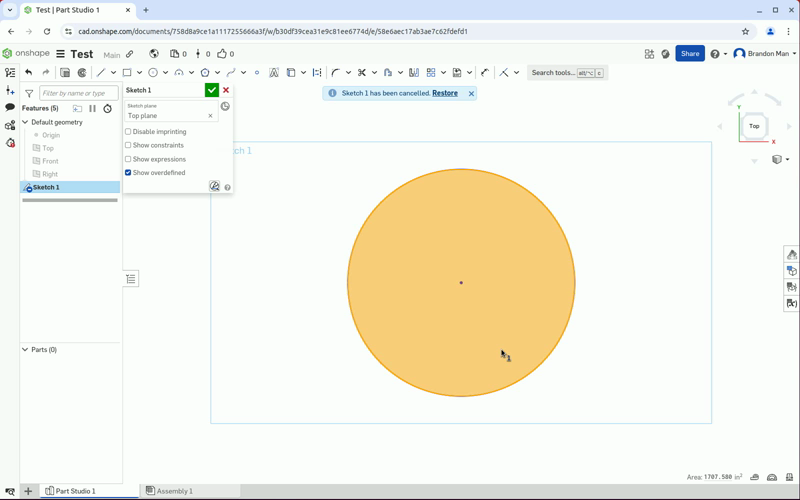
mouse_move(73, 352)
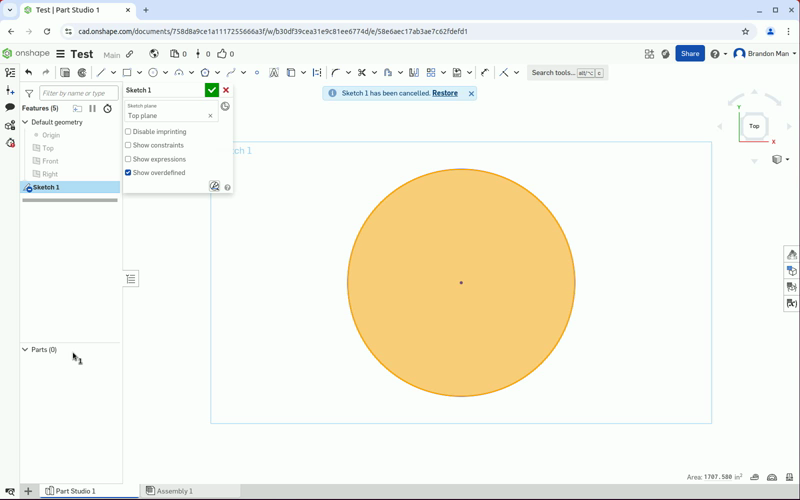
key(shift+y)
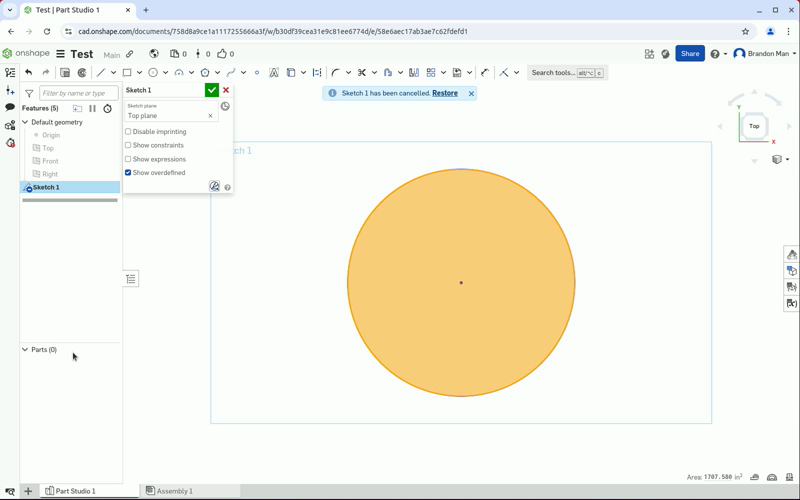
key(shift+e)
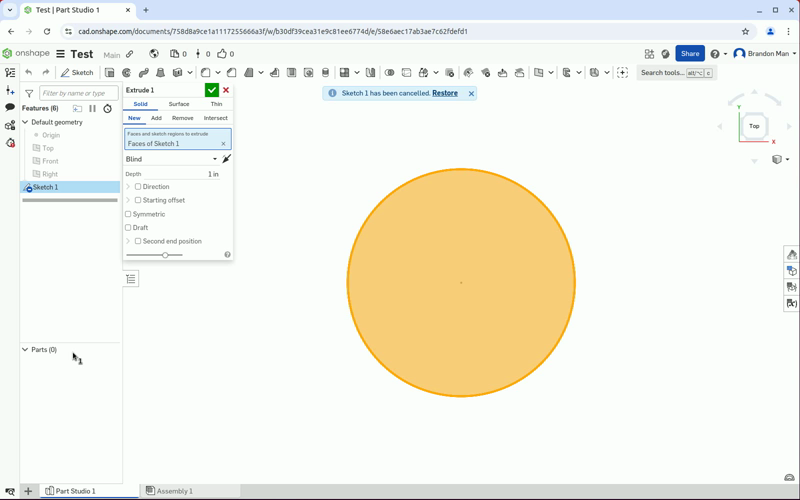
mouse_move(143, 106)
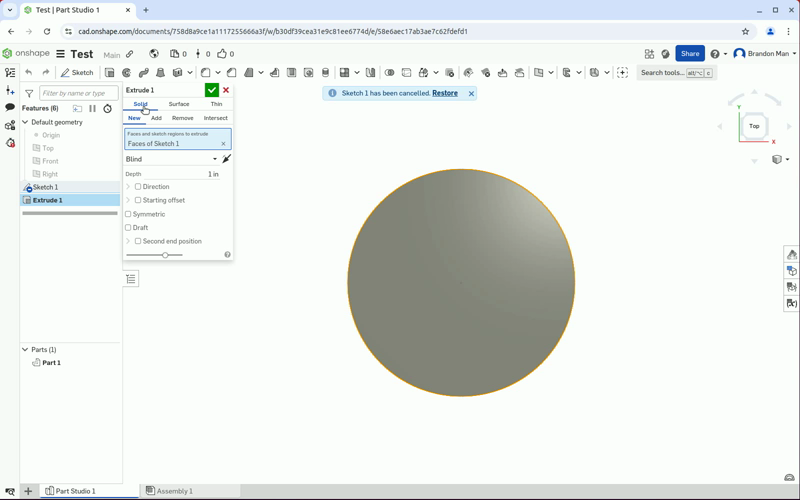
click(143, 106)
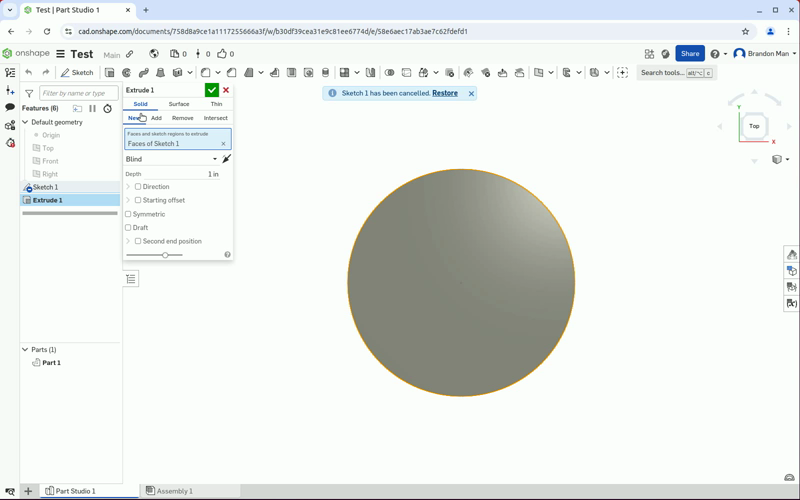
mouse_move(137, 120)
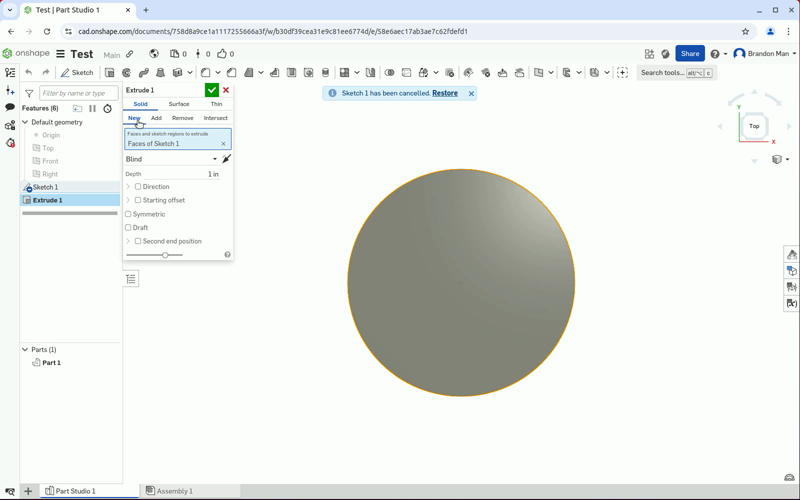
click(137, 120)
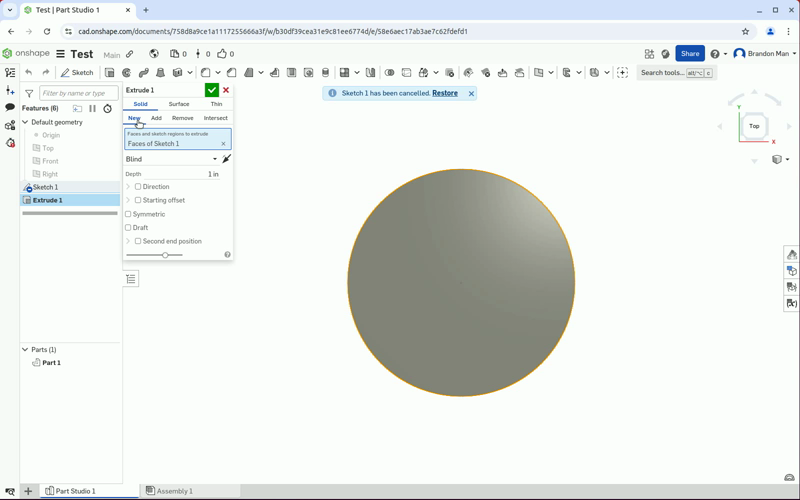
key(tab, 4)
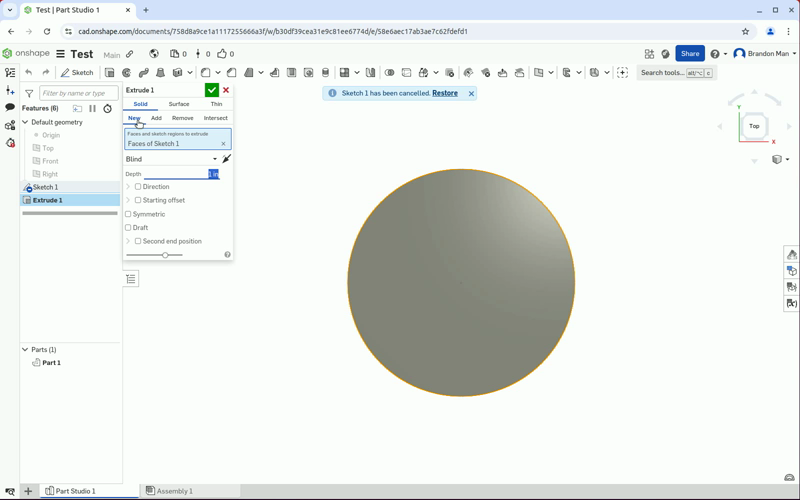
text(11.554)
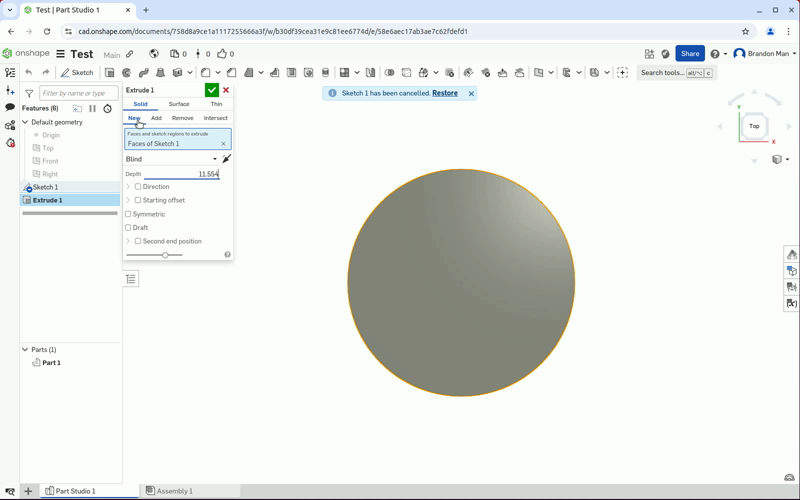
key(enter)
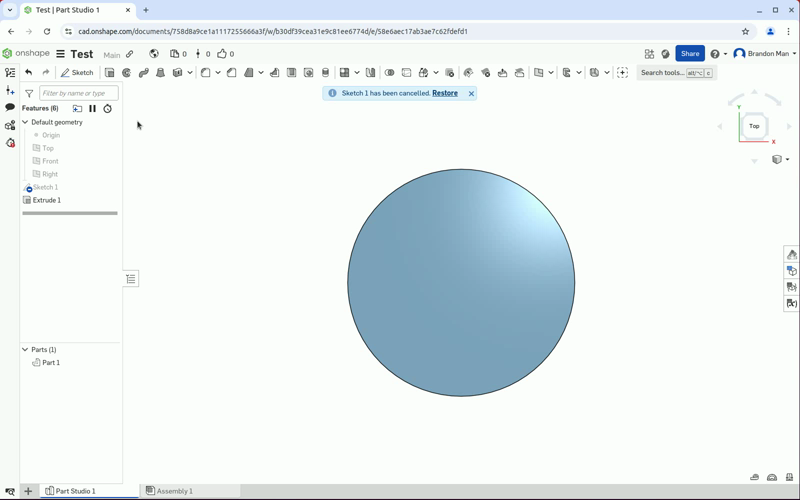
key(shift+h)
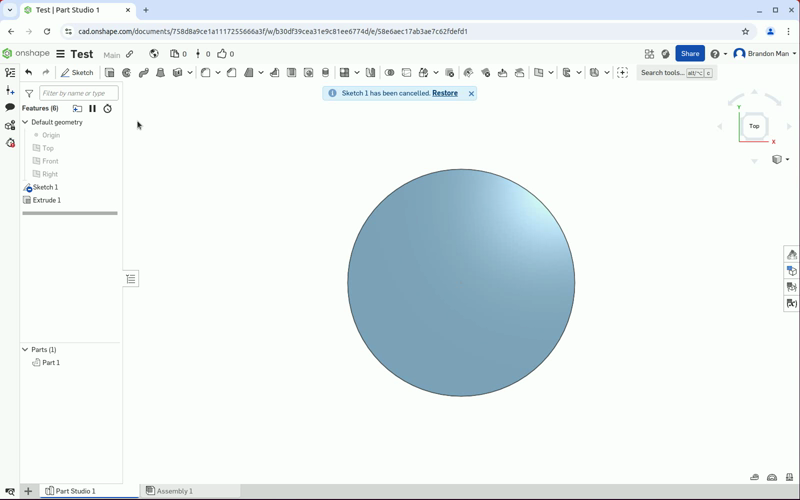
key(shift+h)
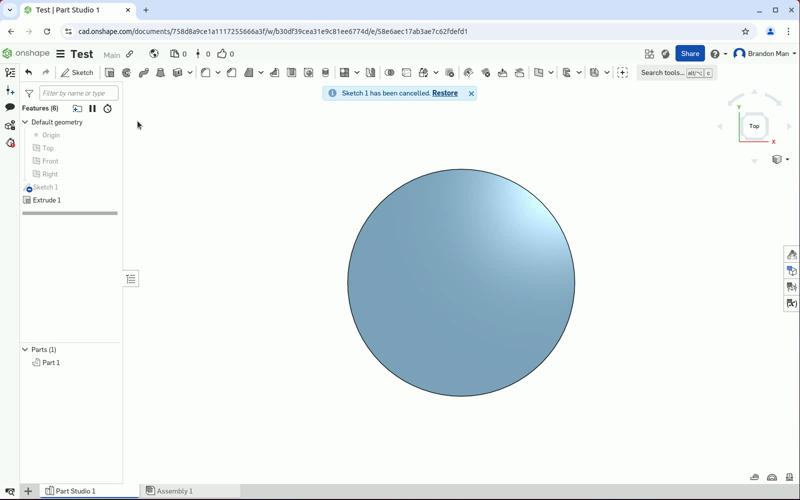
mouse_move(73, 189)
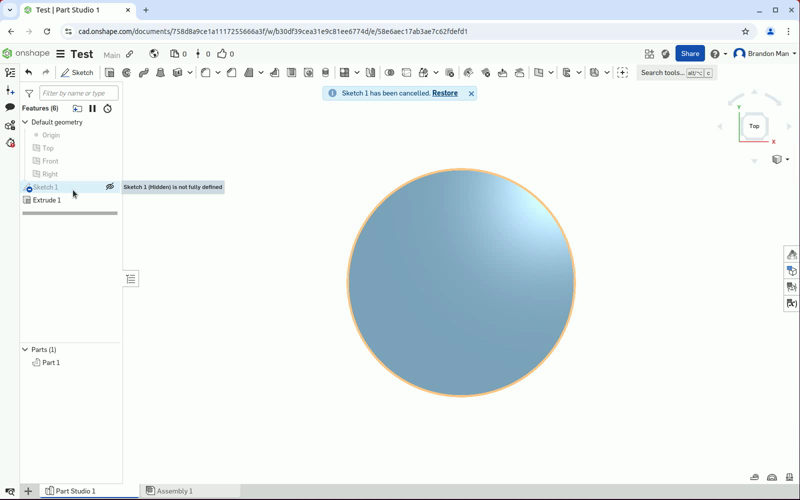
click(73, 189)
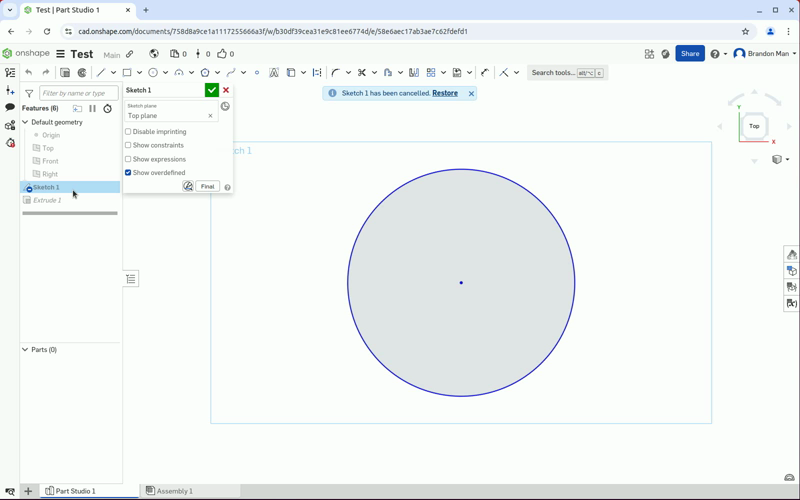
mouse_move(229, 92)
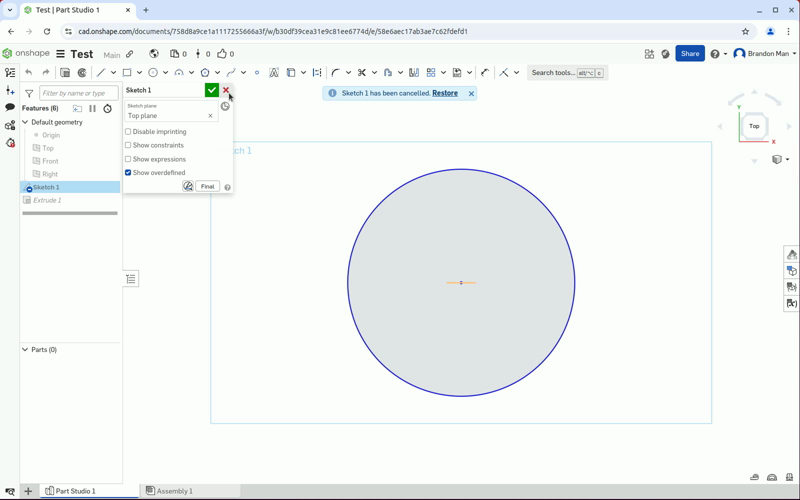
click(229, 92)
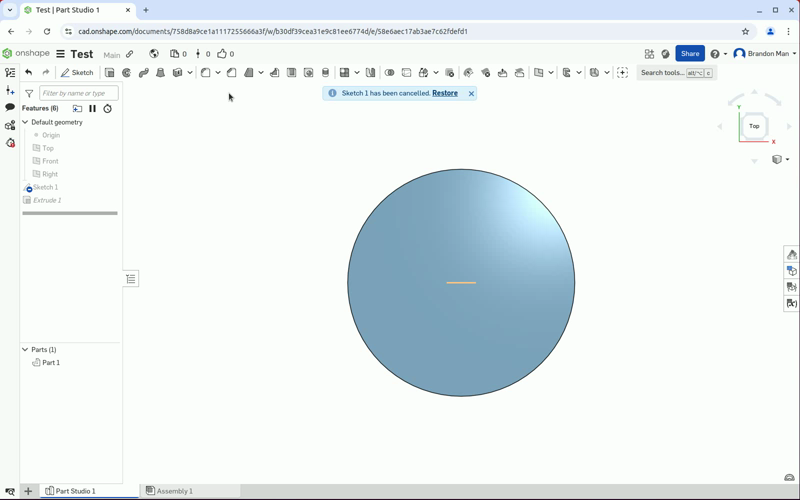
mouse_move(541, 75)
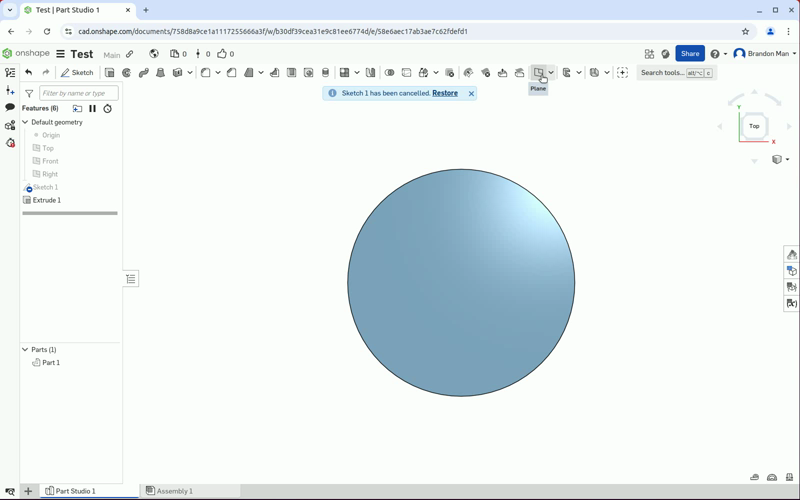
click(541, 75)
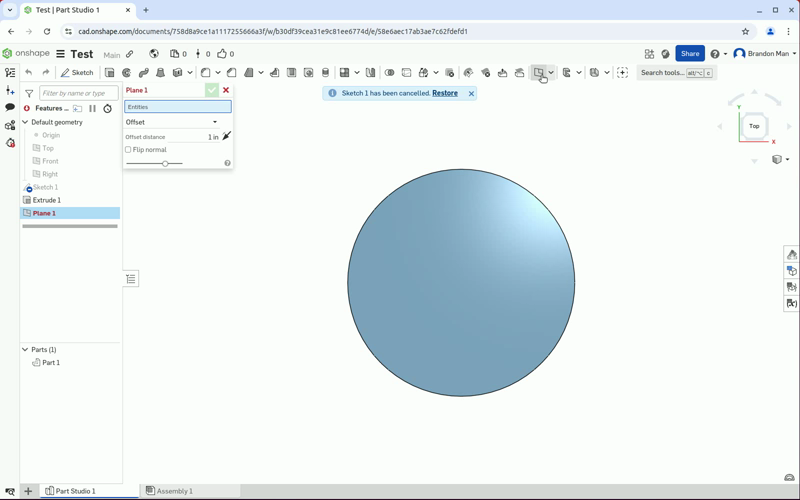
mouse_move(73, 150)
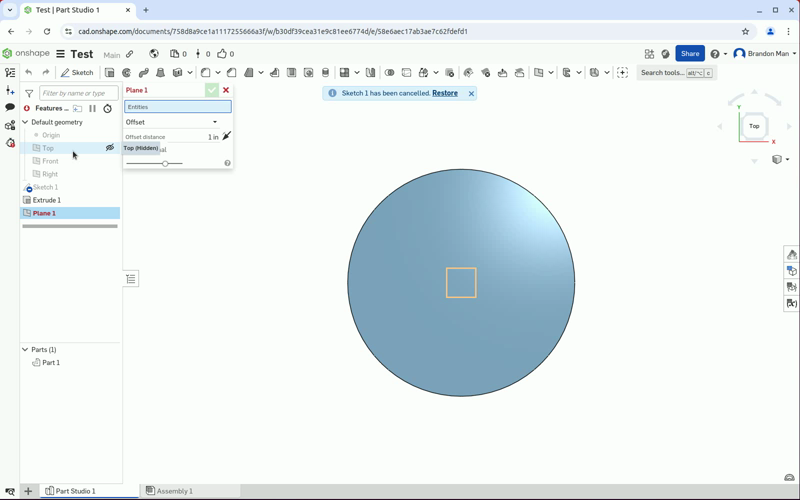
click(73, 150)
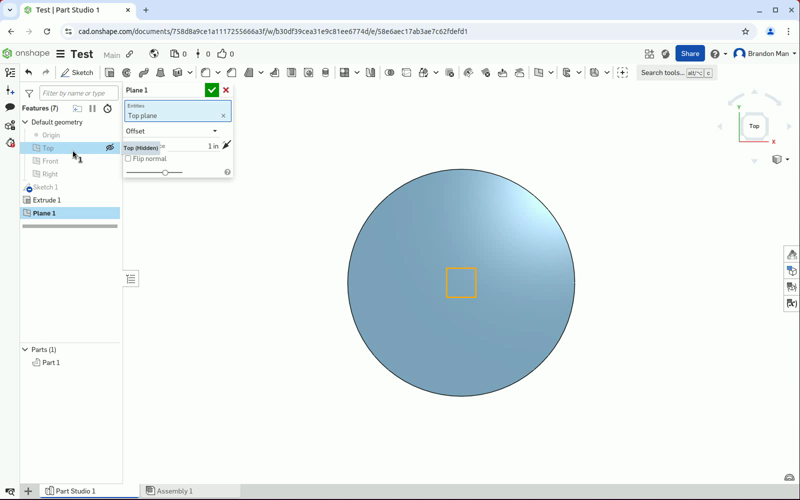
key(tab, 2)
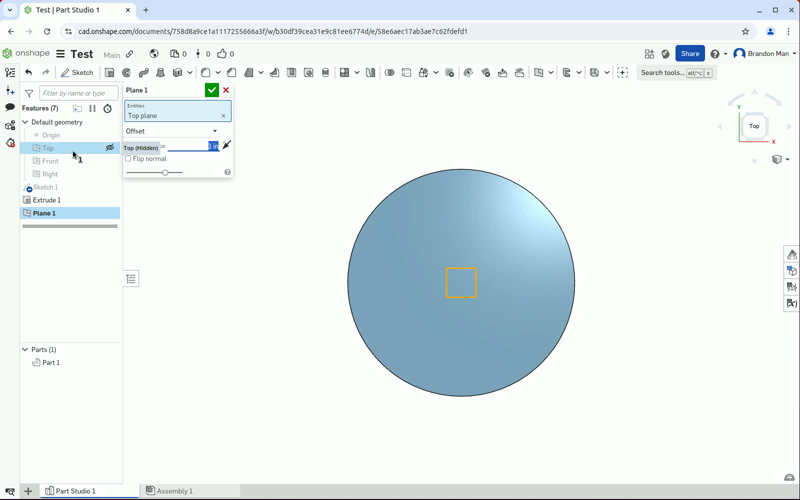
text(11.554)
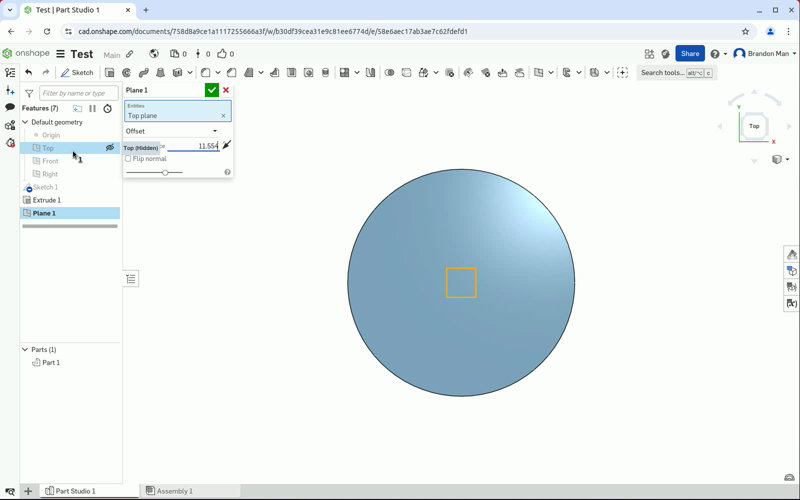
key(enter, 2)
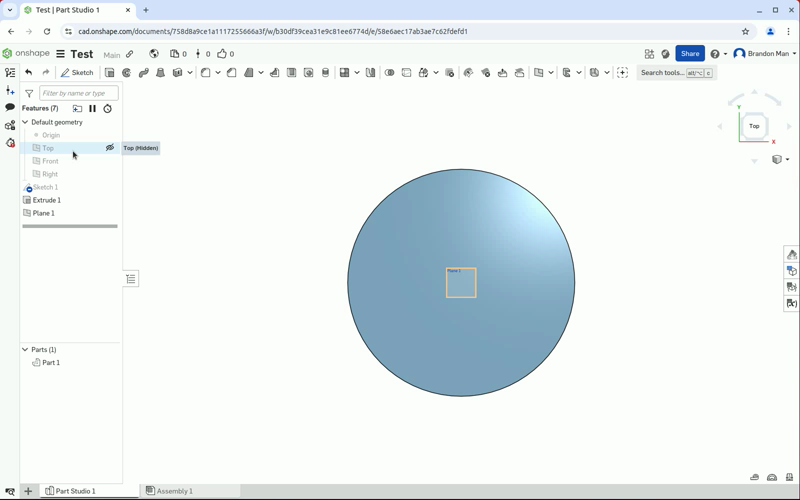
key(shift+s)
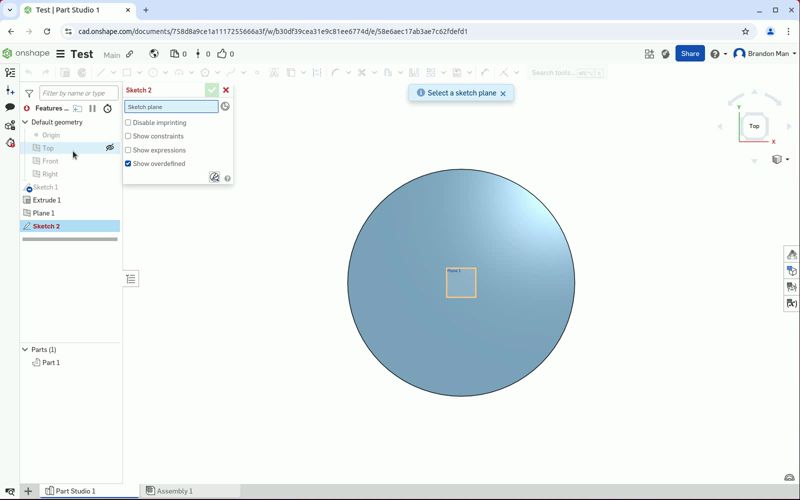
mouse_move(73, 215)
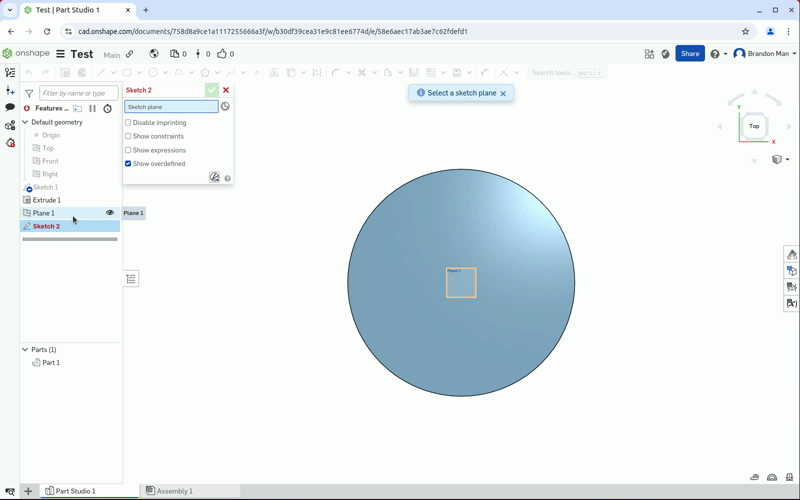
click(73, 215)
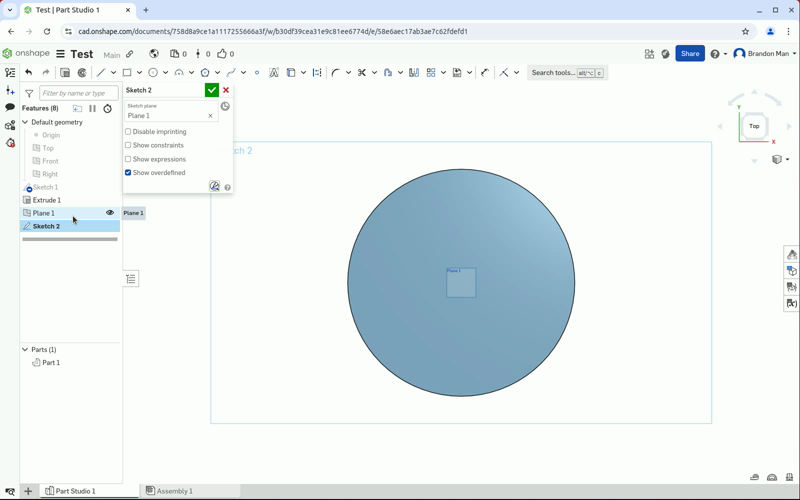
mouse_move(73, 352)
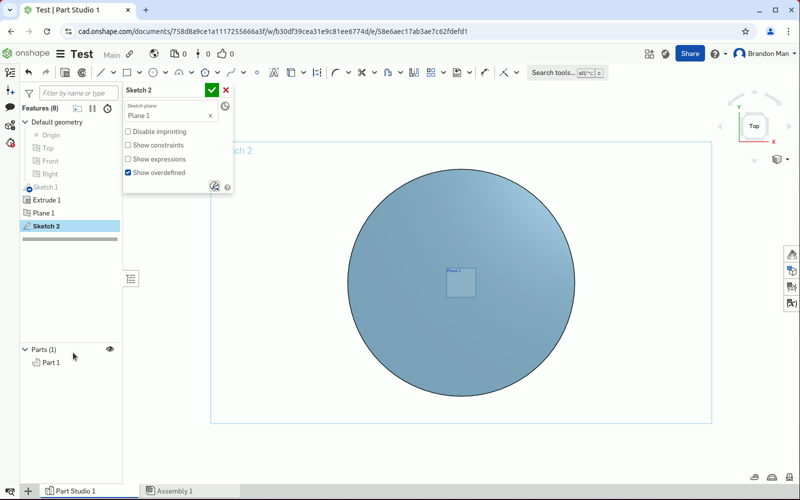
key(y)
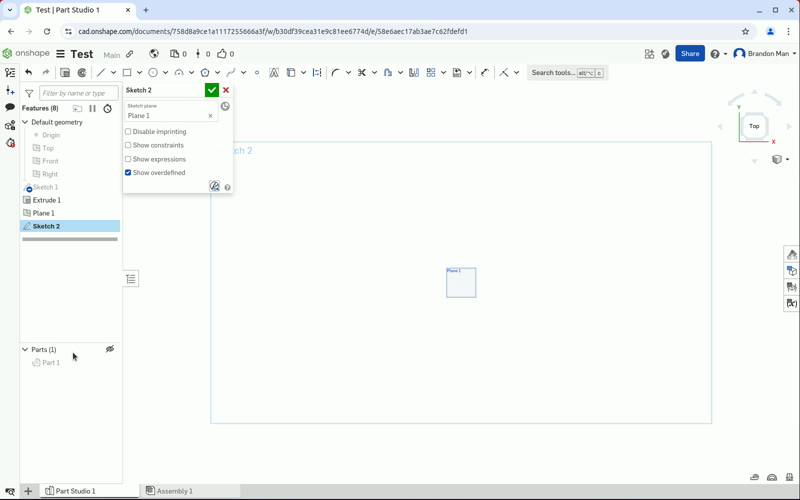
key(l)
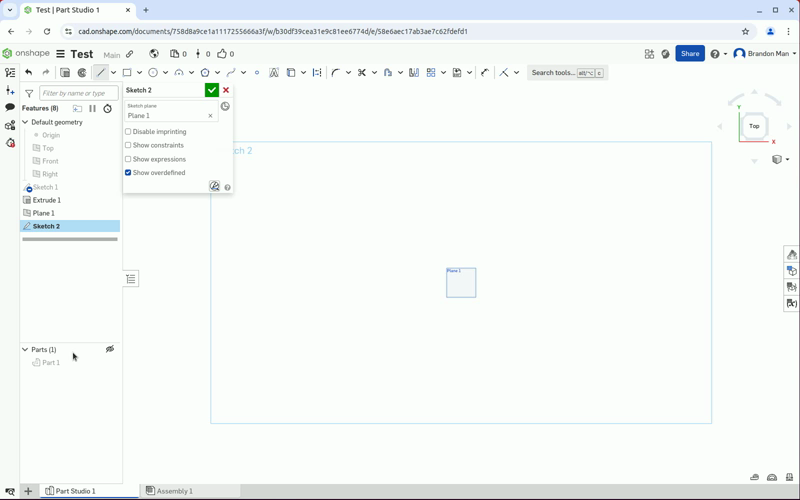
key_down(shift)
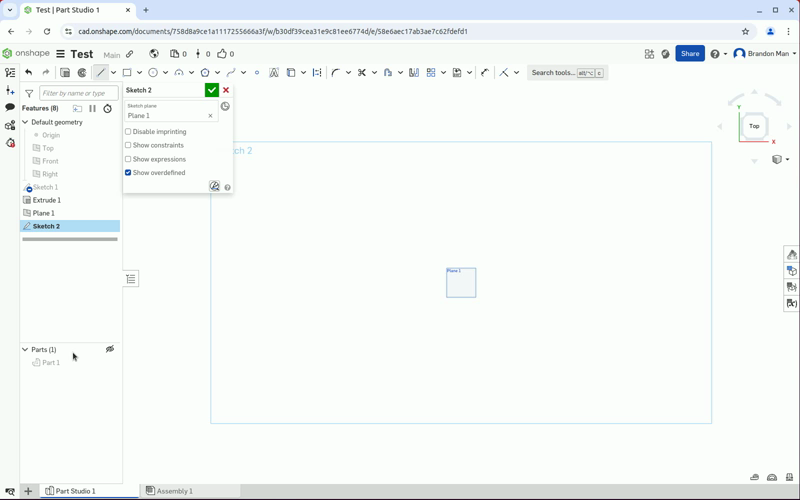
mouse_move(436, 345)
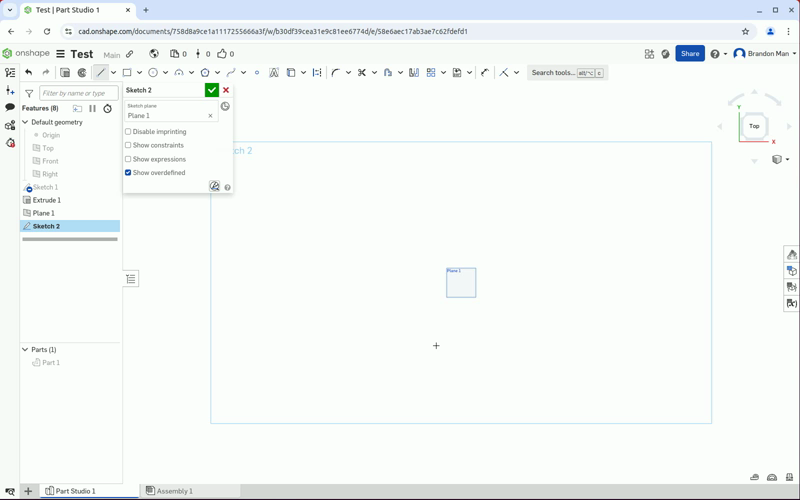
click(436, 345)
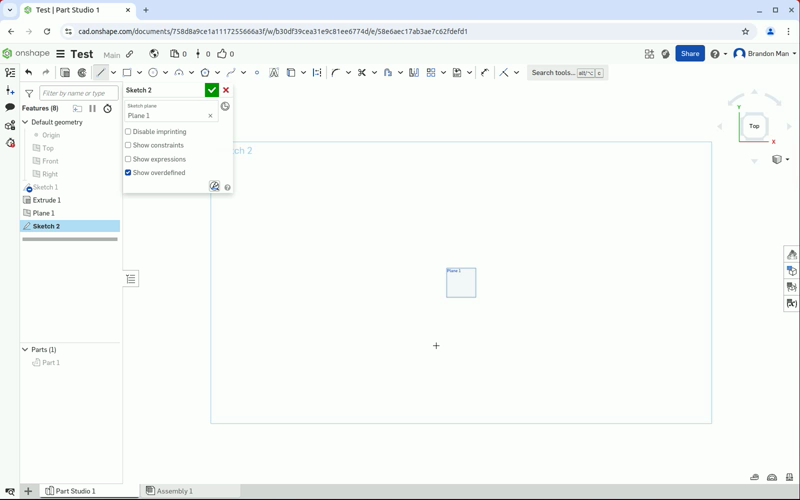
key_up(shift)
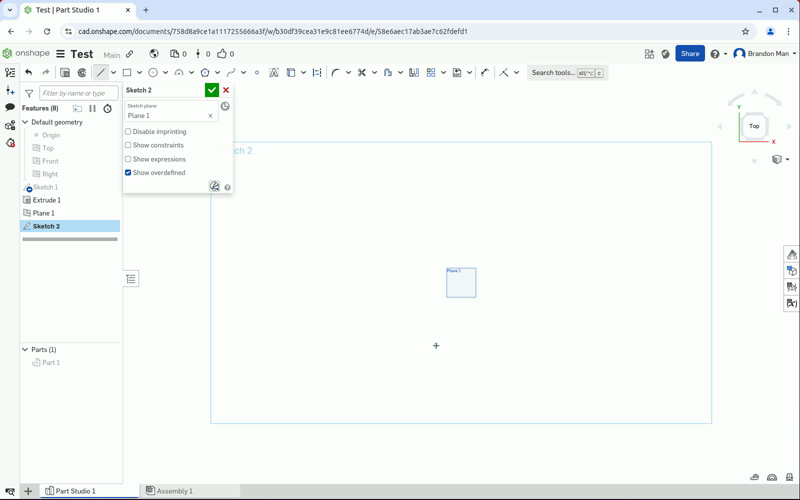
key_down(shift)
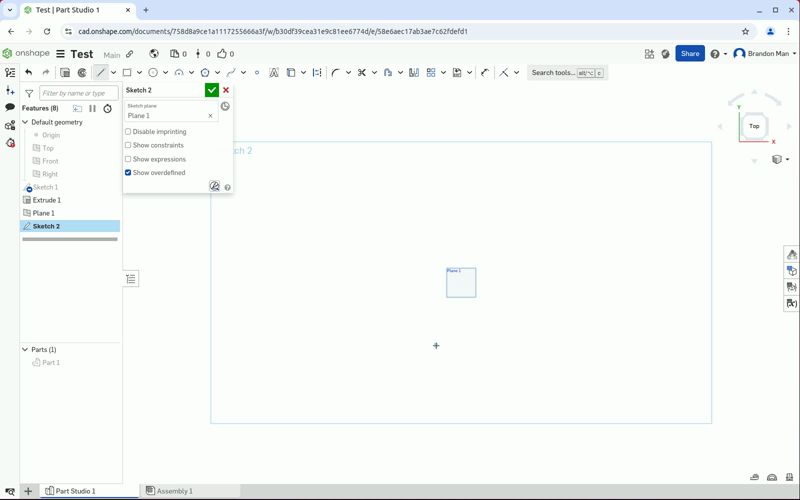
mouse_move(466, 345)
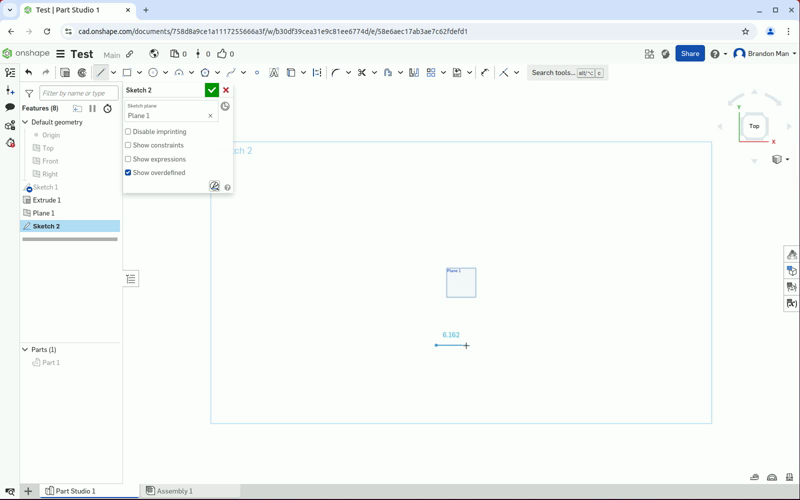
mouse_move(460, 358)
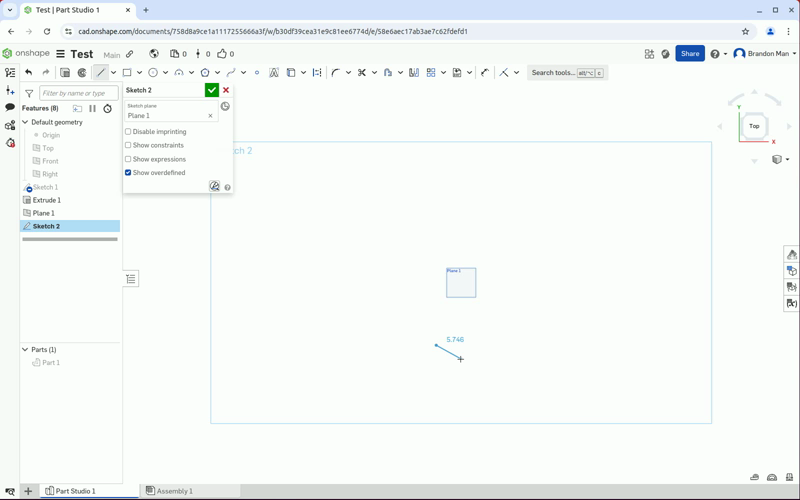
click(460, 358)
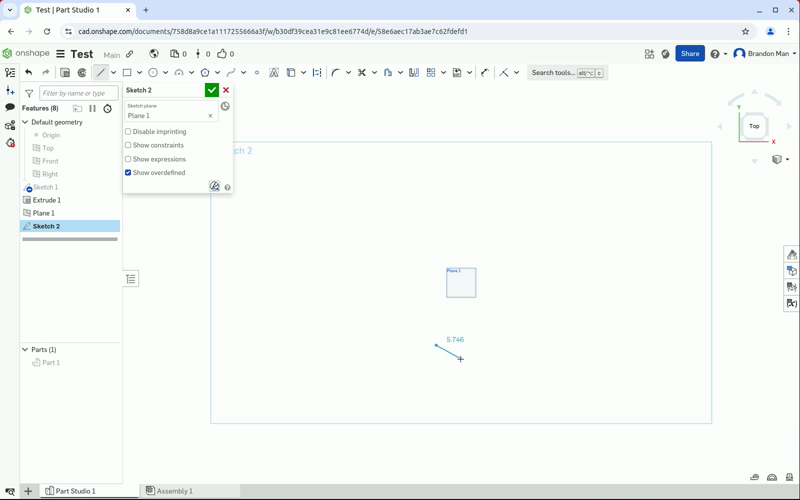
key_up(shift)
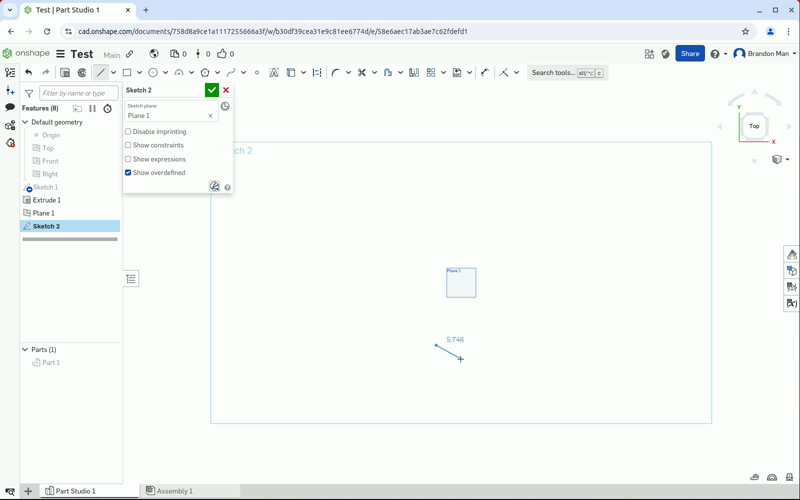
key_down(shift)
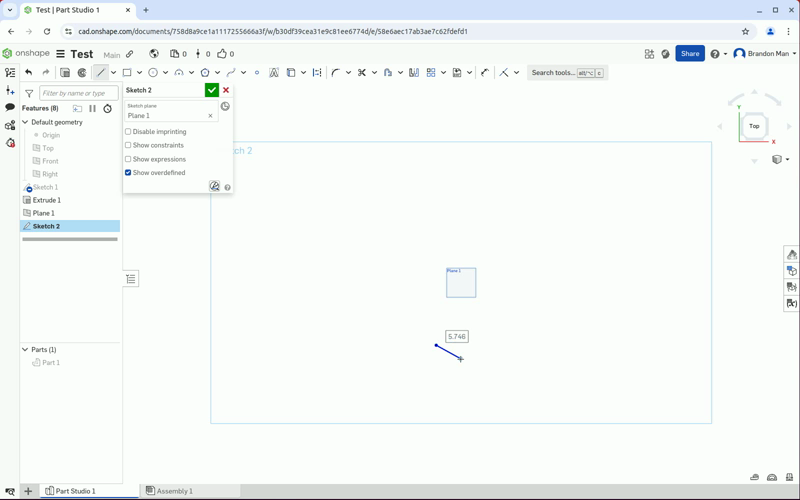
mouse_move(490, 358)
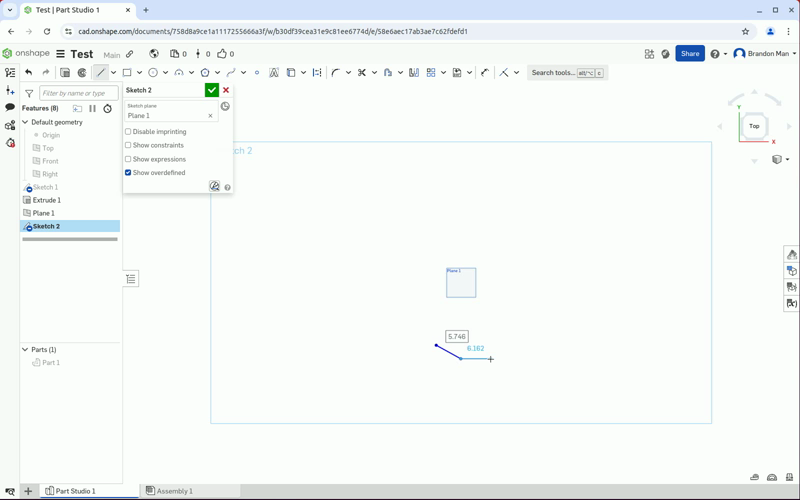
mouse_move(484, 345)
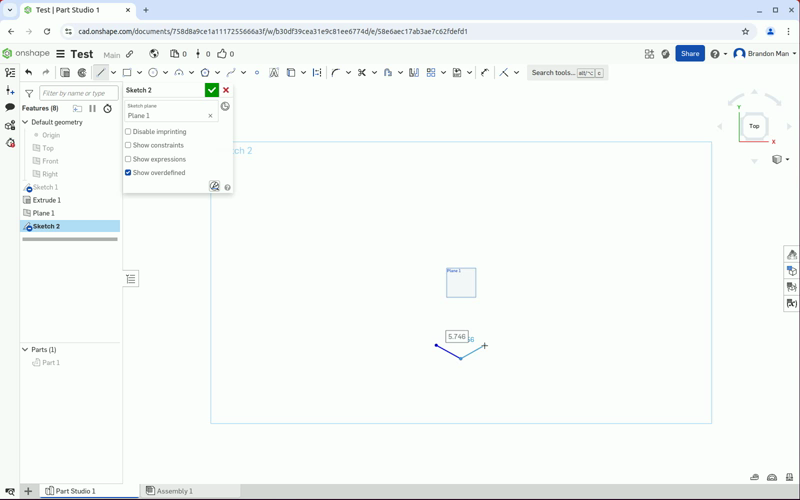
click(484, 345)
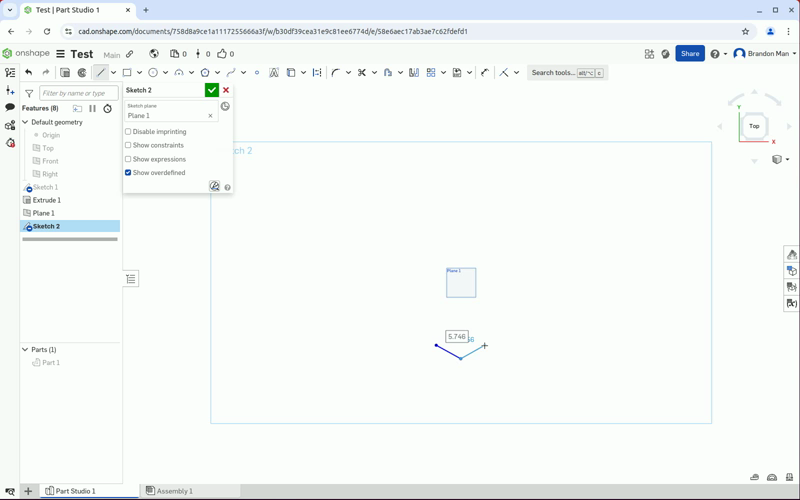
key_up(shift)
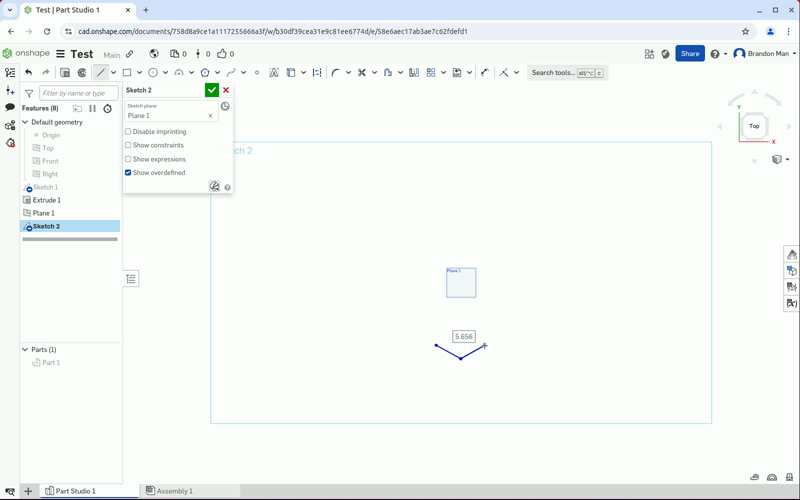
key_down(shift)
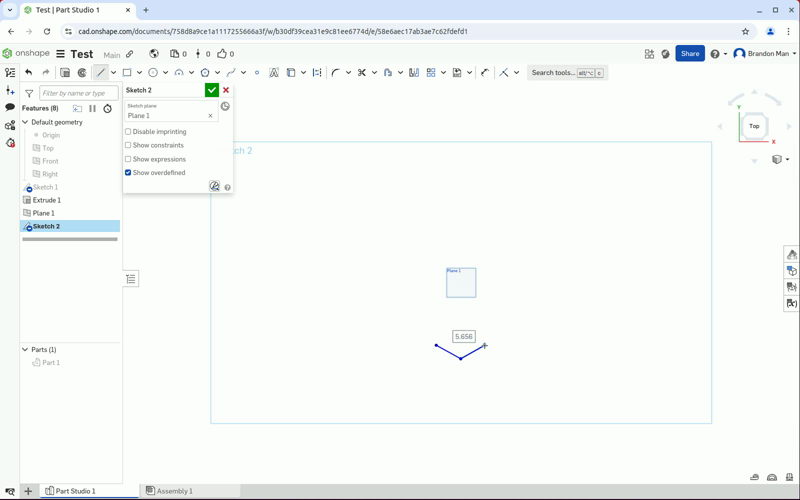
mouse_move(514, 345)
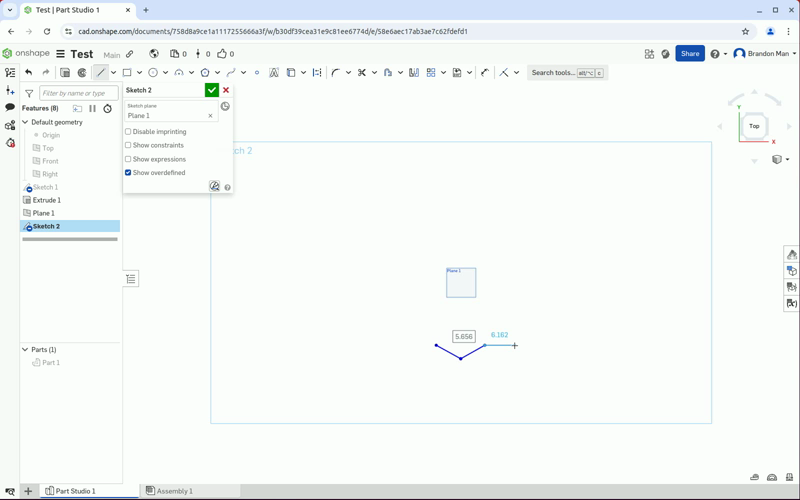
mouse_move(484, 316)
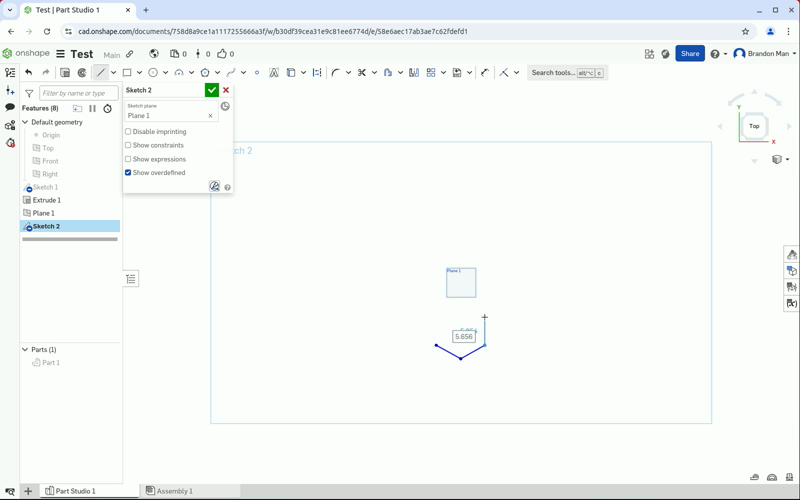
click(484, 316)
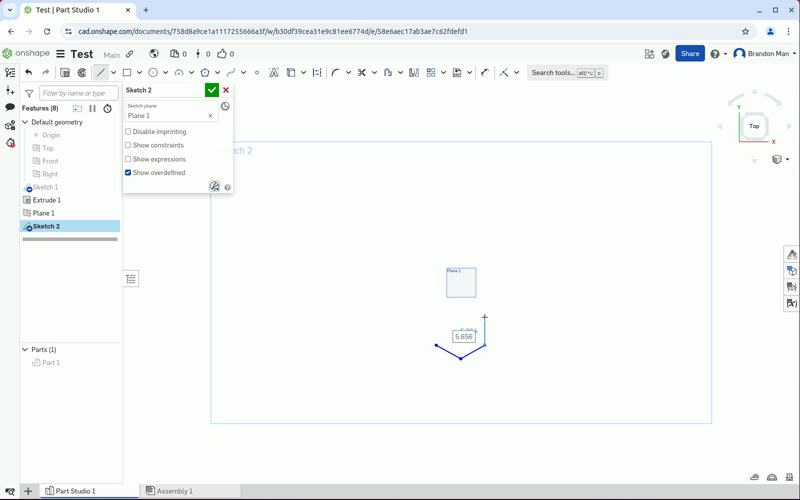
key_up(shift)
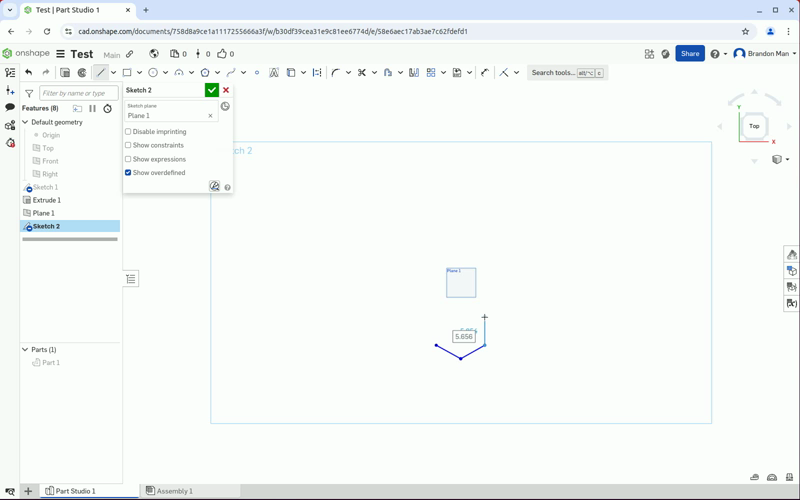
key_down(shift)
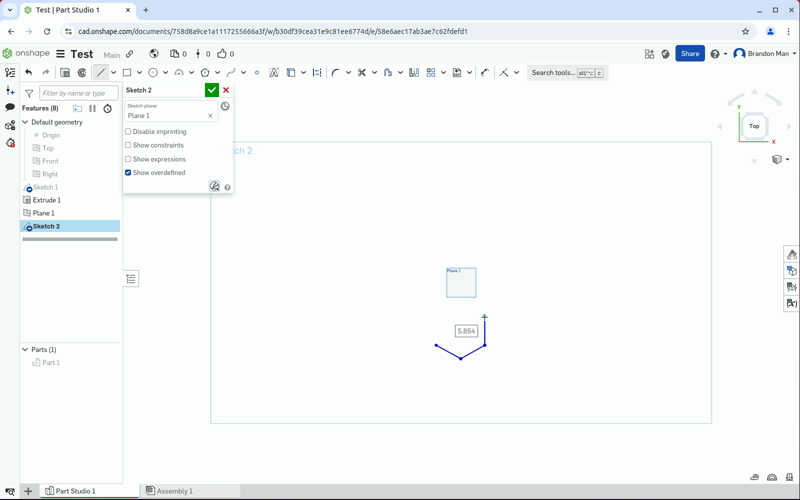
mouse_move(514, 316)
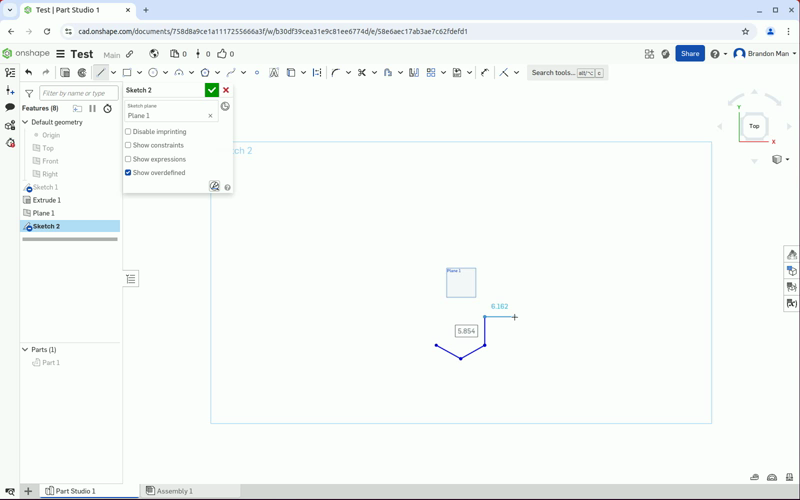
mouse_move(460, 303)
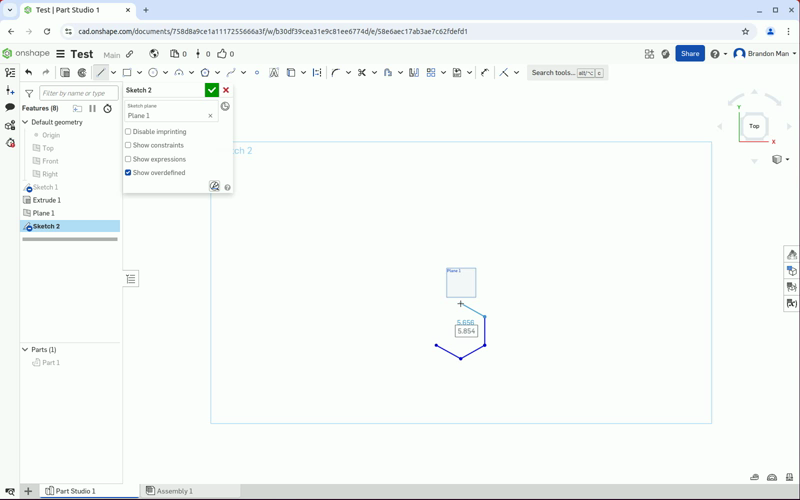
click(460, 303)
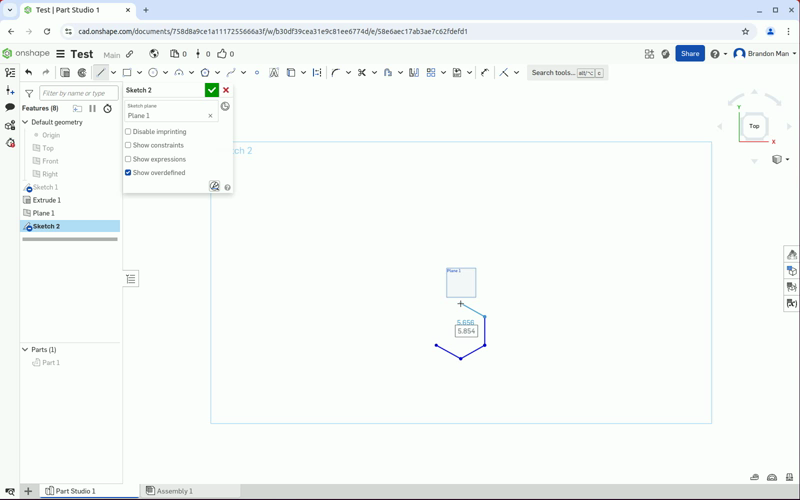
key_up(shift)
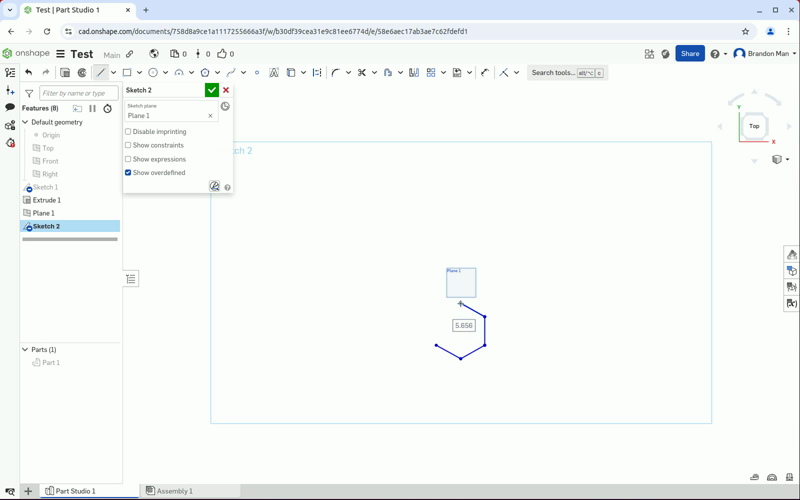
key_down(shift)
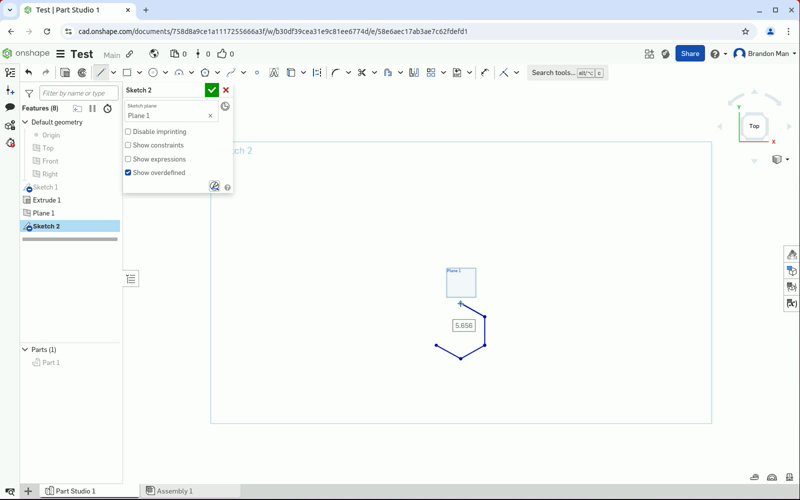
mouse_move(490, 303)
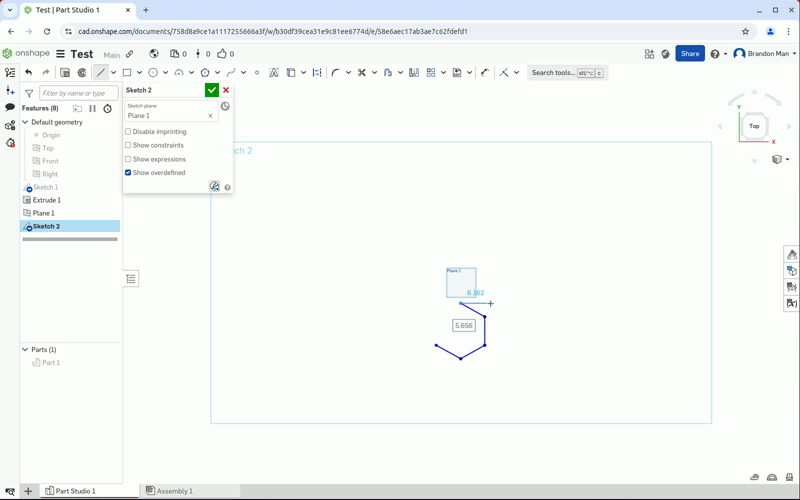
mouse_move(436, 316)
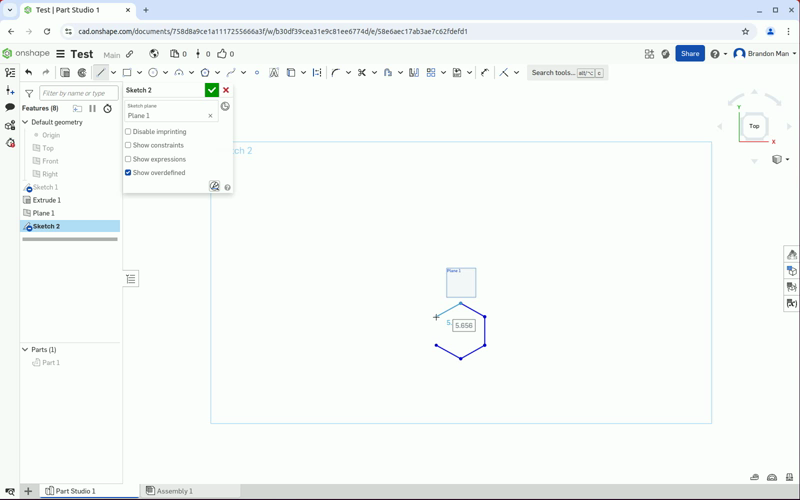
click(436, 316)
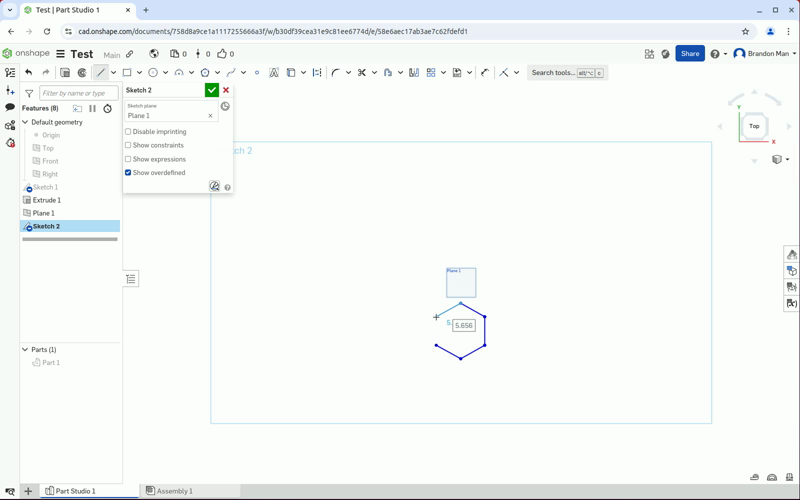
key_up(shift)
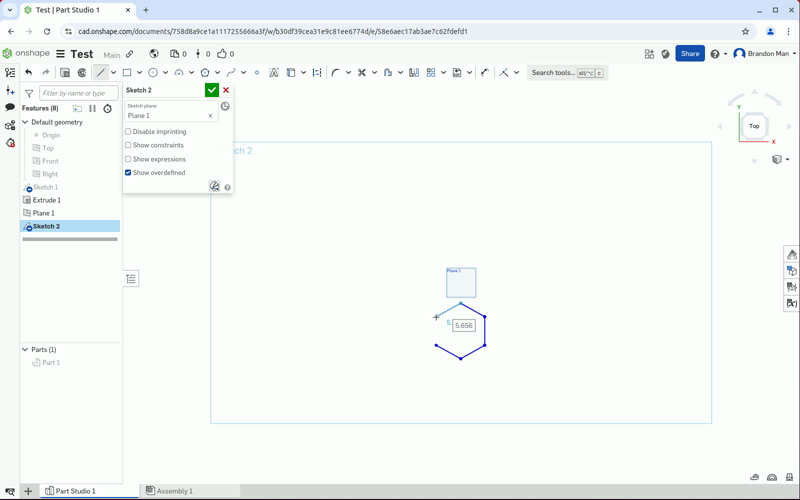
mouse_move(466, 316)
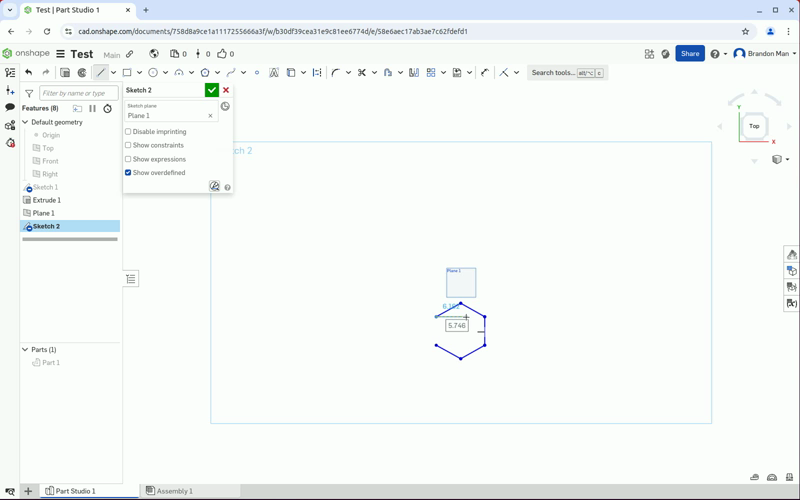
key_down(shift)
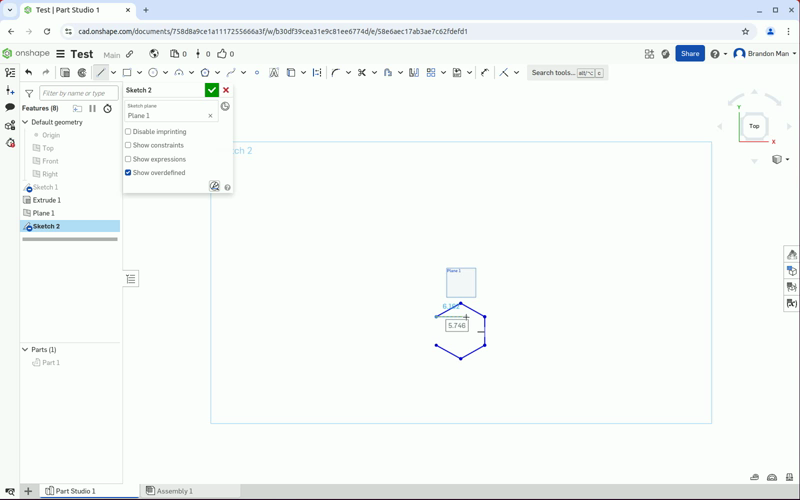
mouse_move(436, 345)
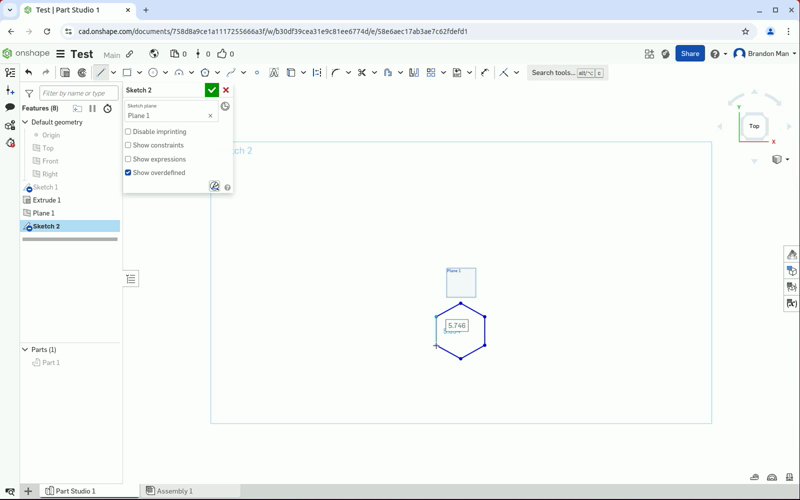
key_up(shift)
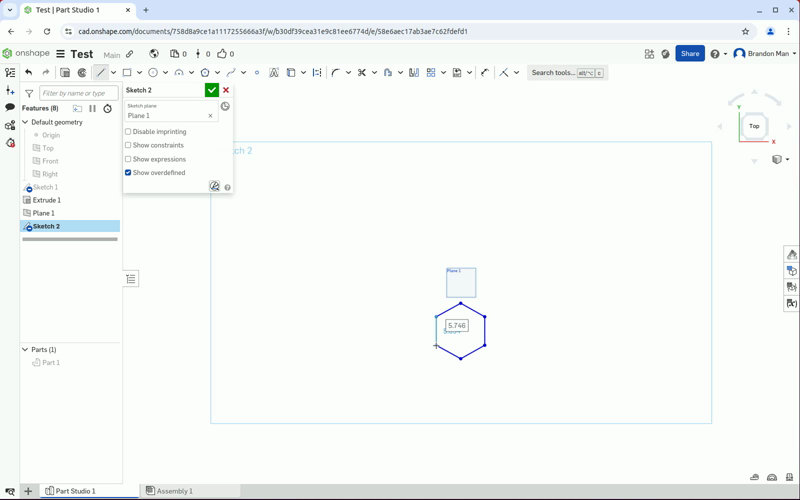
click(436, 345)
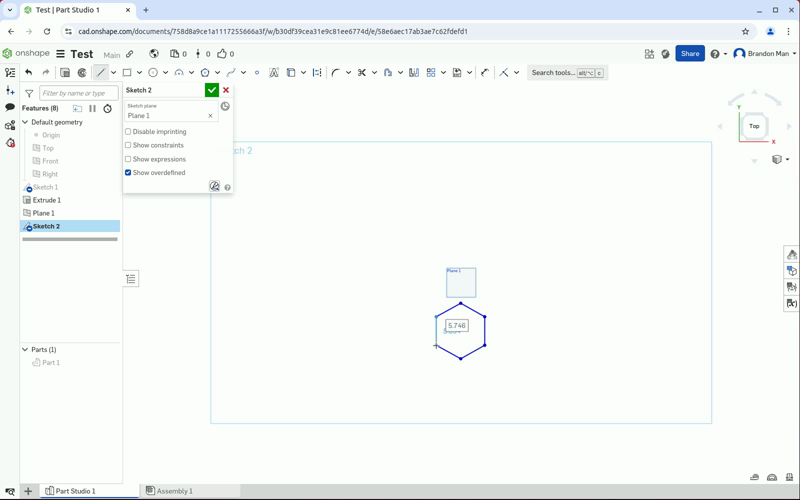
key(esc)
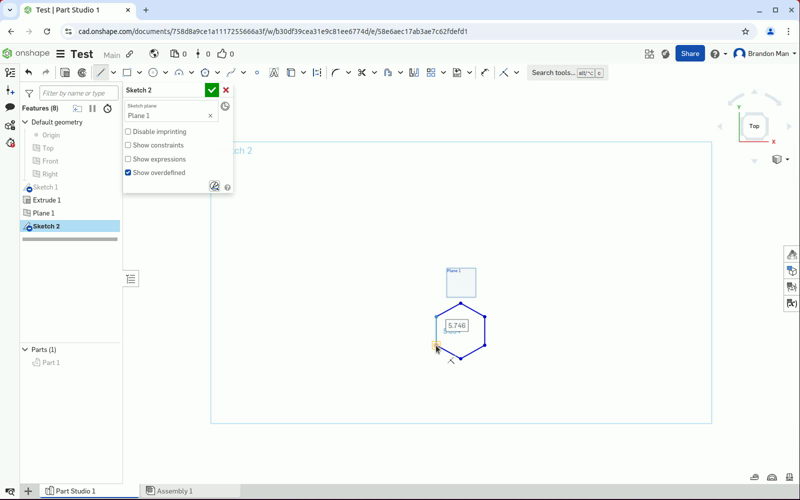
mouse_move(482, 342)
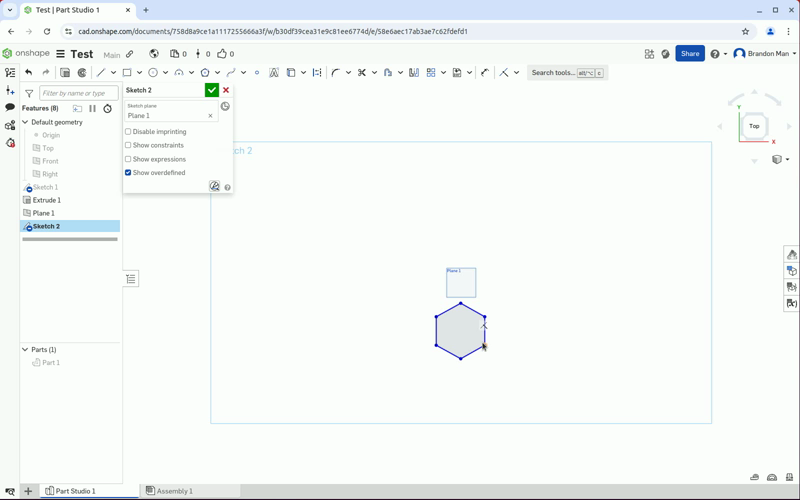
click(482, 342)
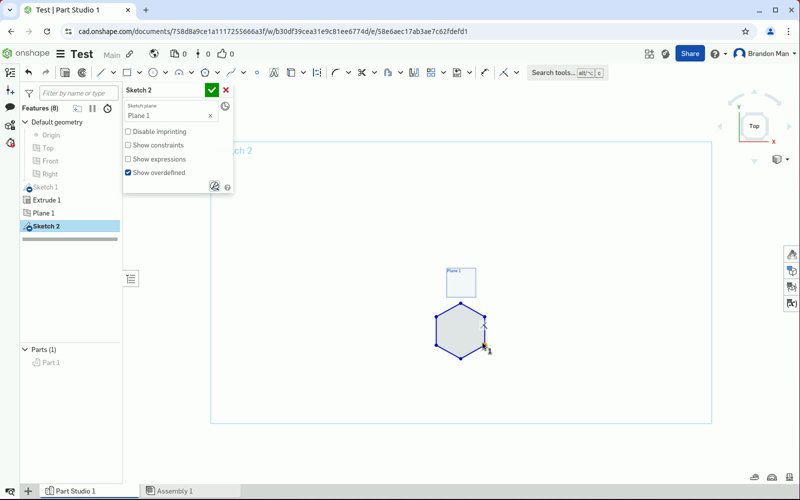
mouse_move(73, 352)
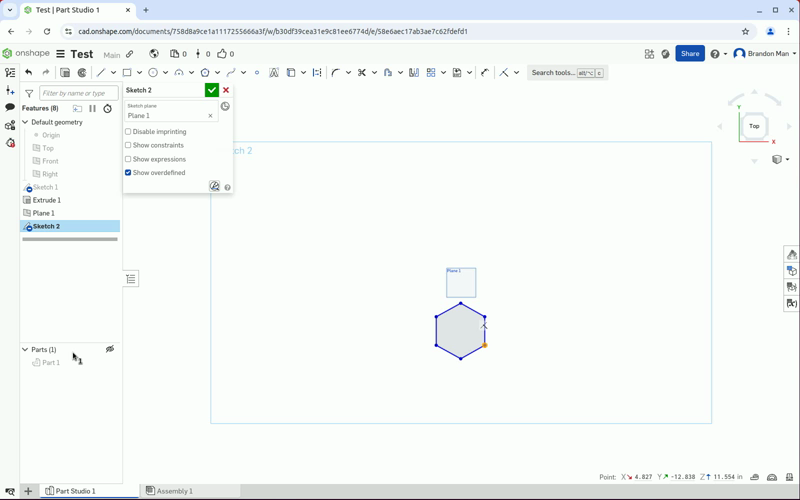
key(shift+y)
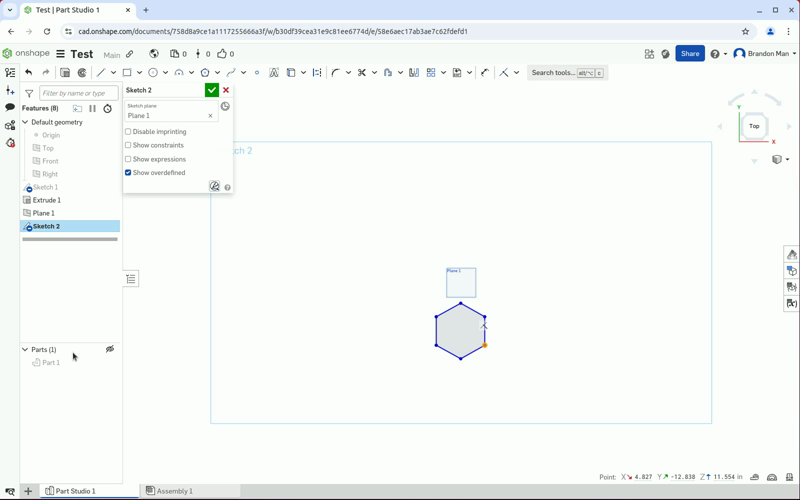
key(shift+e)
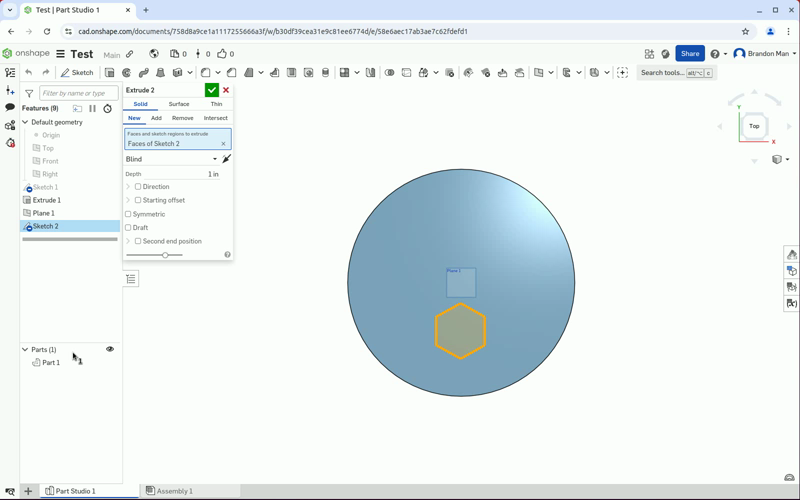
mouse_move(143, 106)
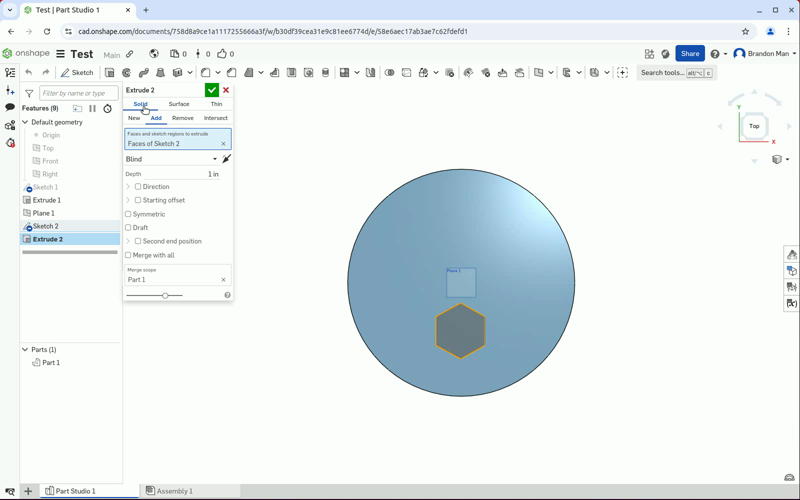
click(143, 106)
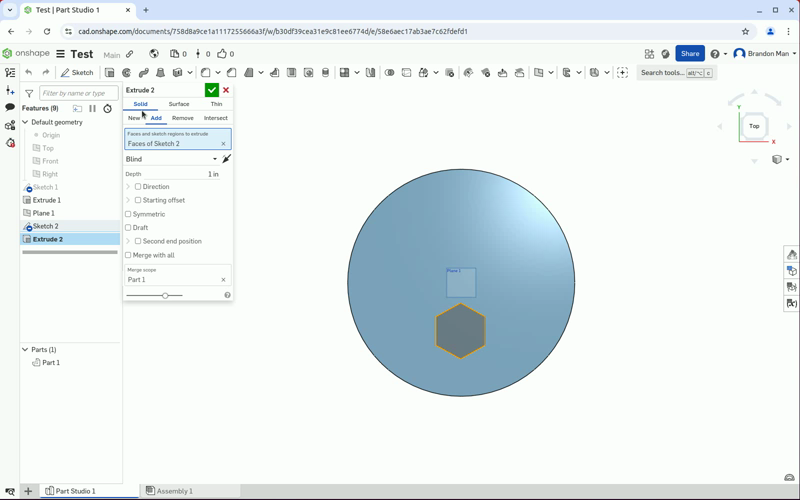
mouse_move(137, 120)
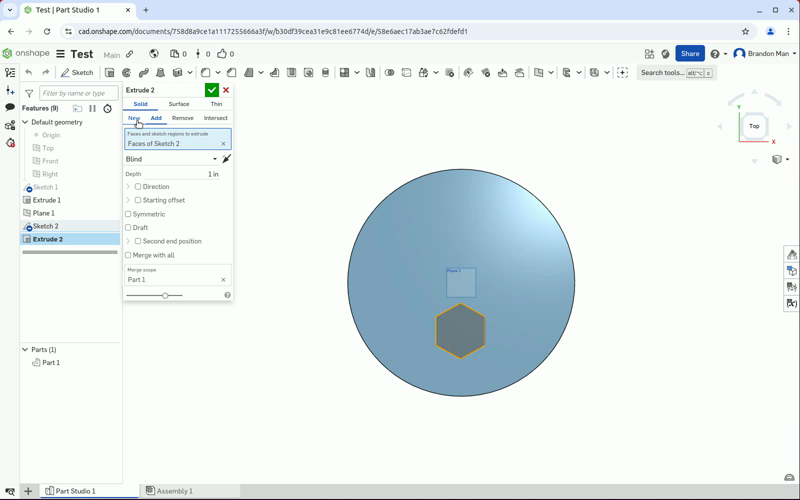
click(137, 120)
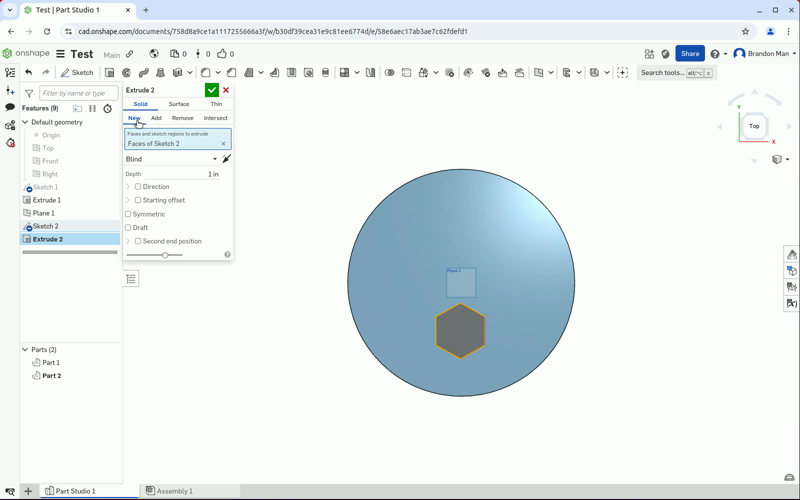
key(tab, 4)
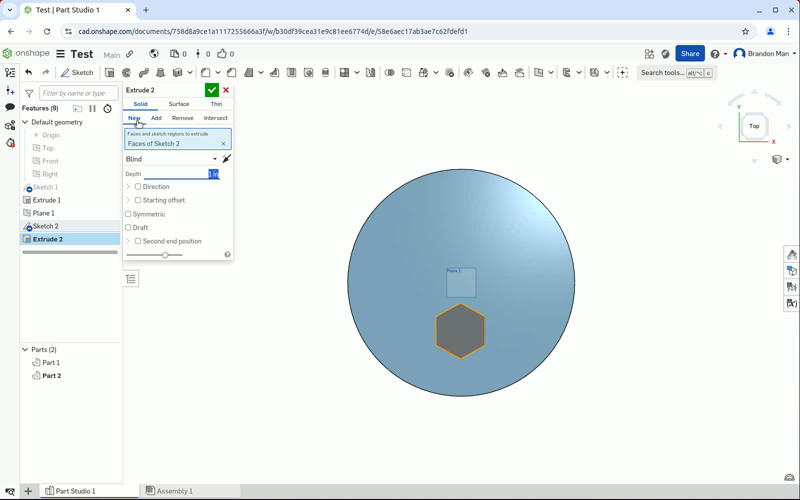
text(11.554)
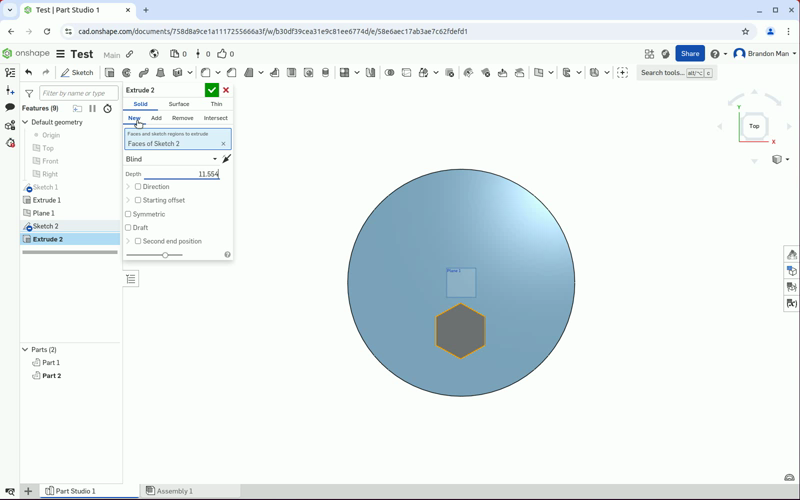
key(enter)
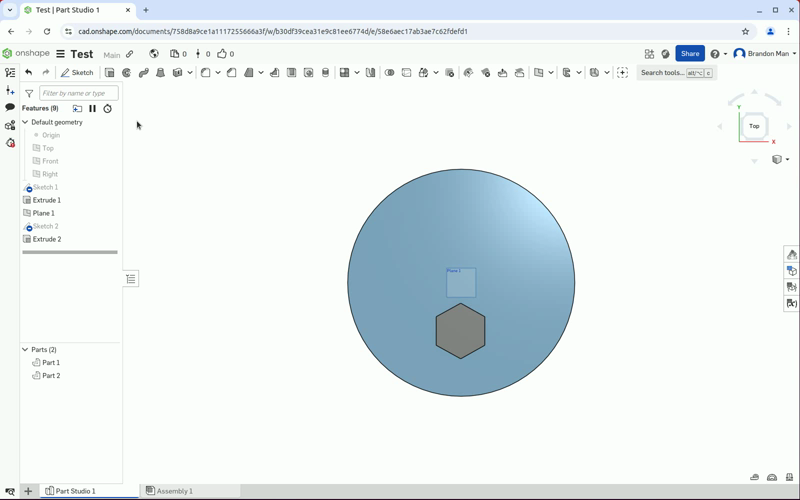
key(shift+h)
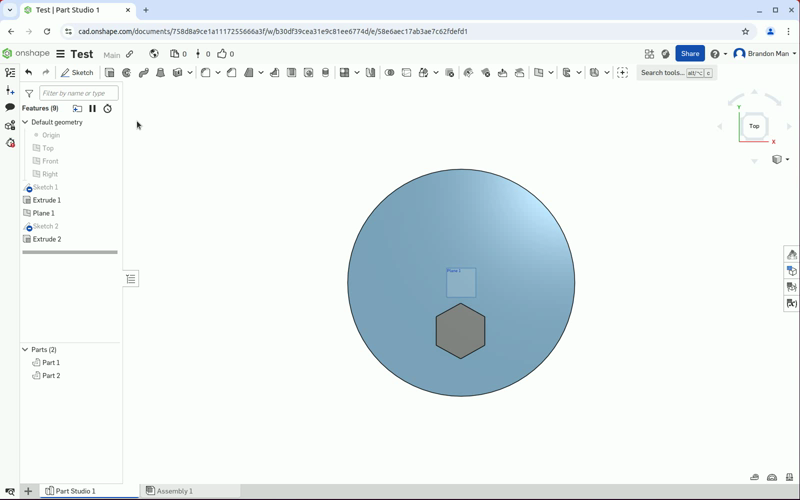
key(shift+h)
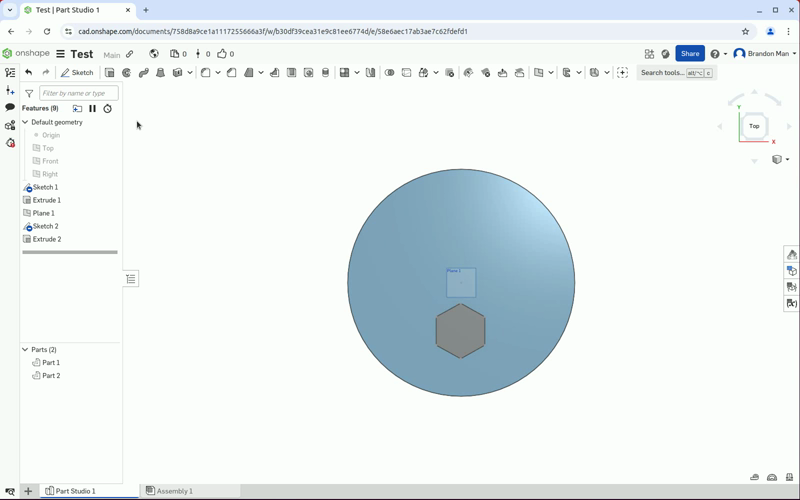
key(shift+7)
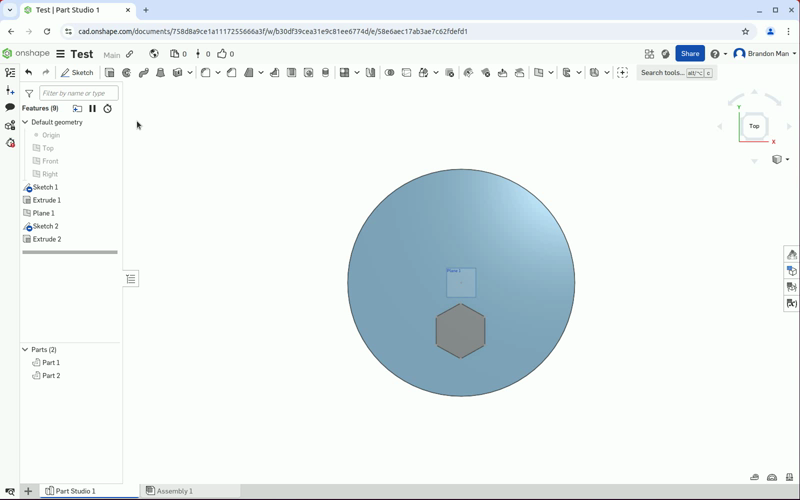
key(up, 3)
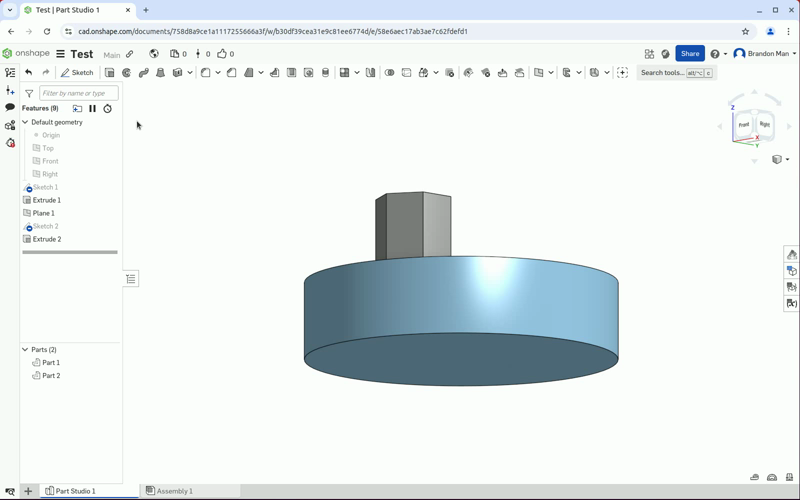
key(left, 3)
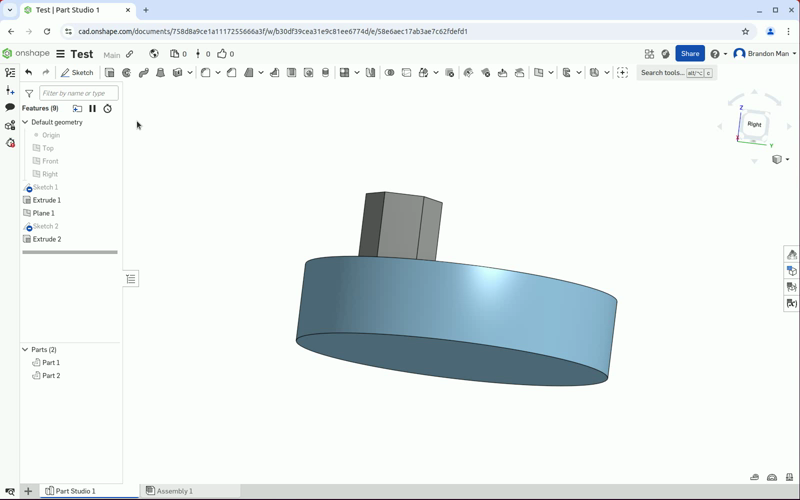
key(right, 3)
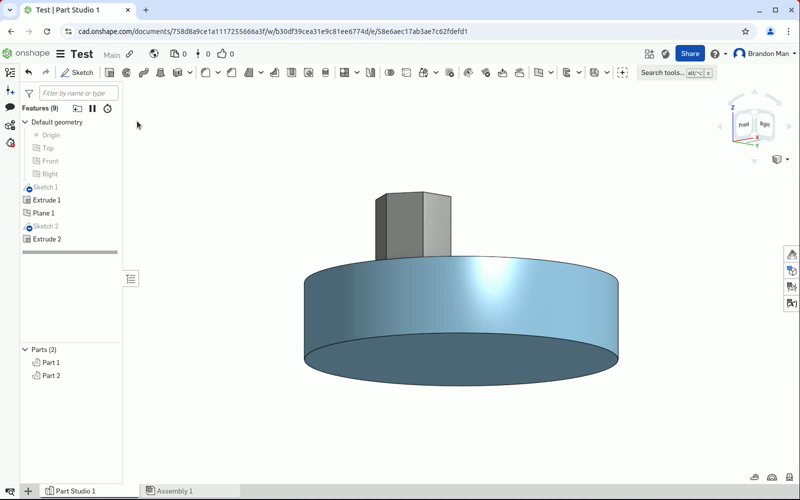
key(down, 3)
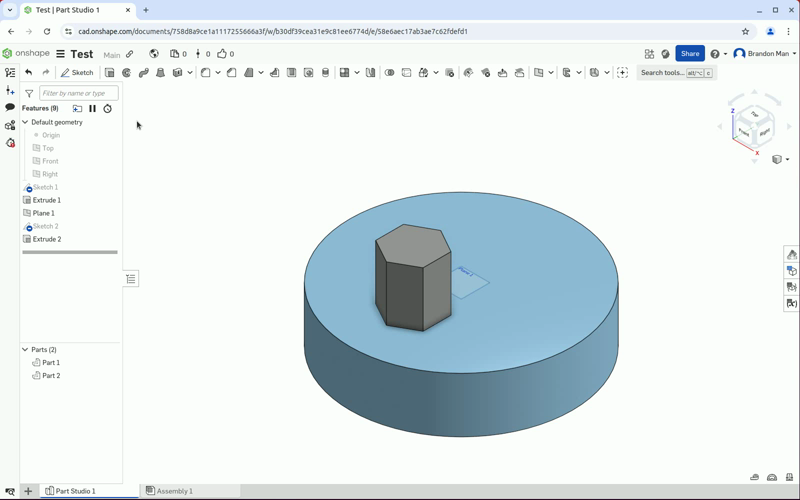
mouse_move(73, 189)
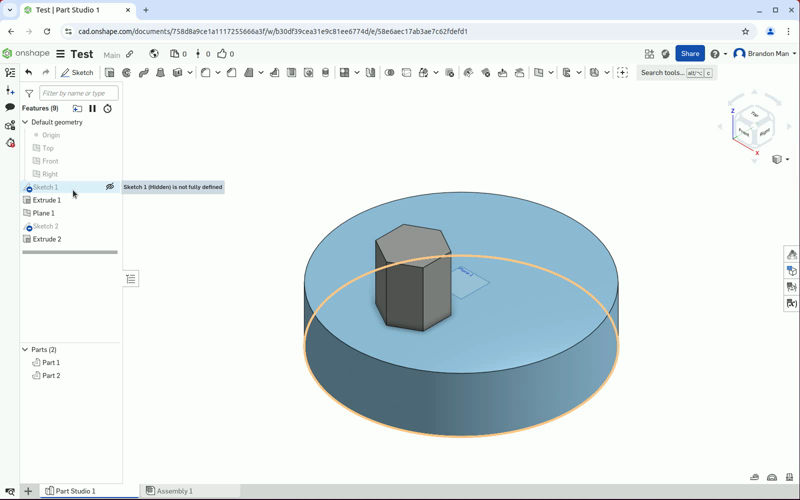
click(73, 189)